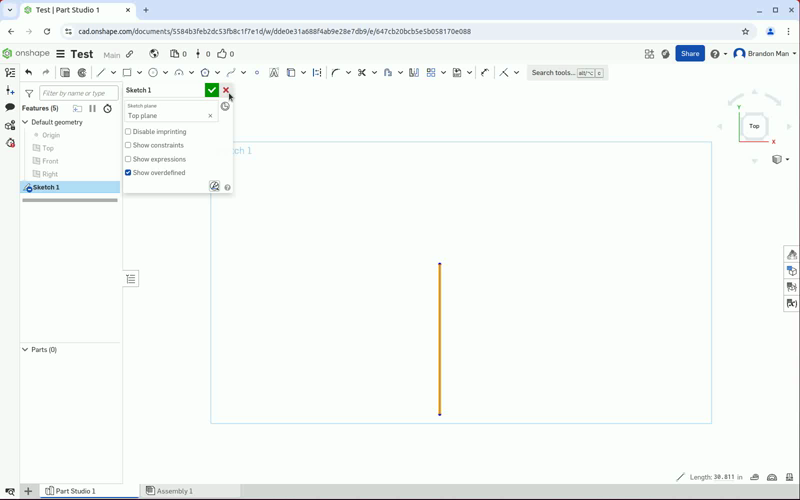
key(shift+h)
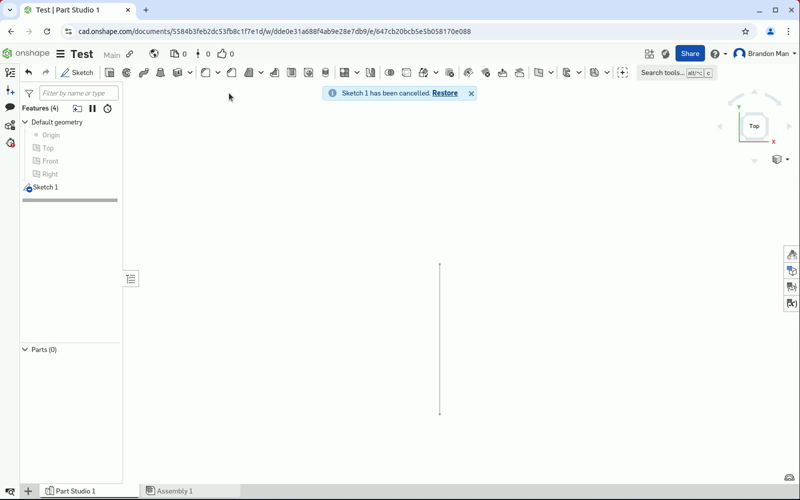
mouse_move(73, 352)
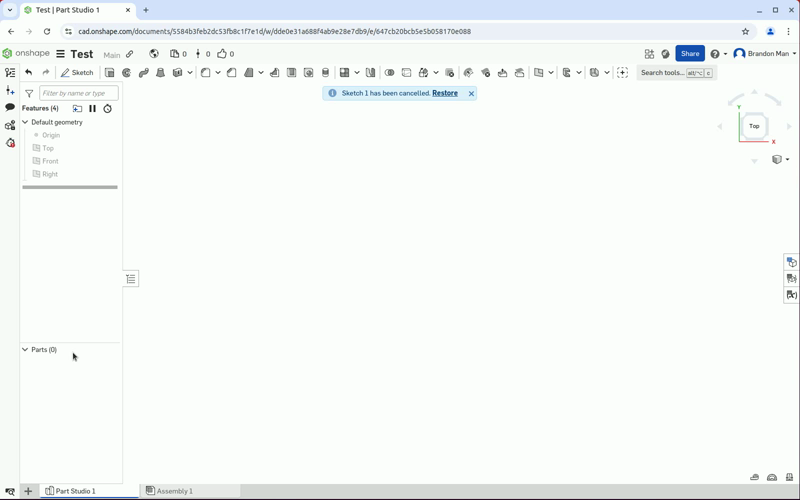
key(y)
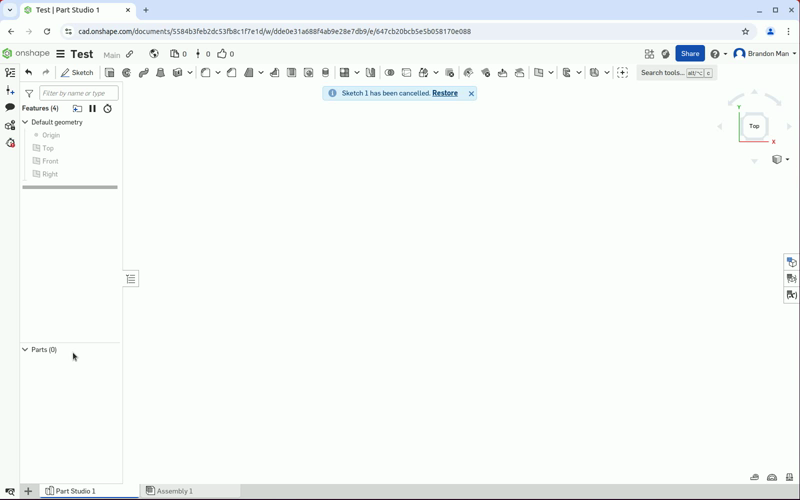
key(shift+p)
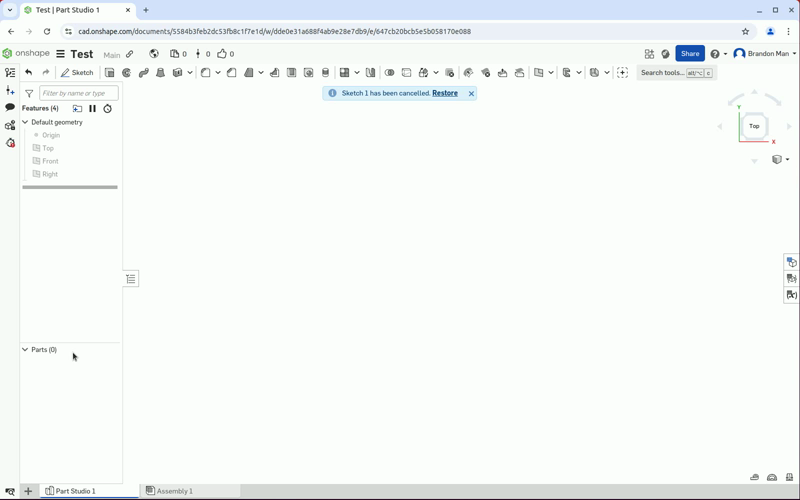
key(space)
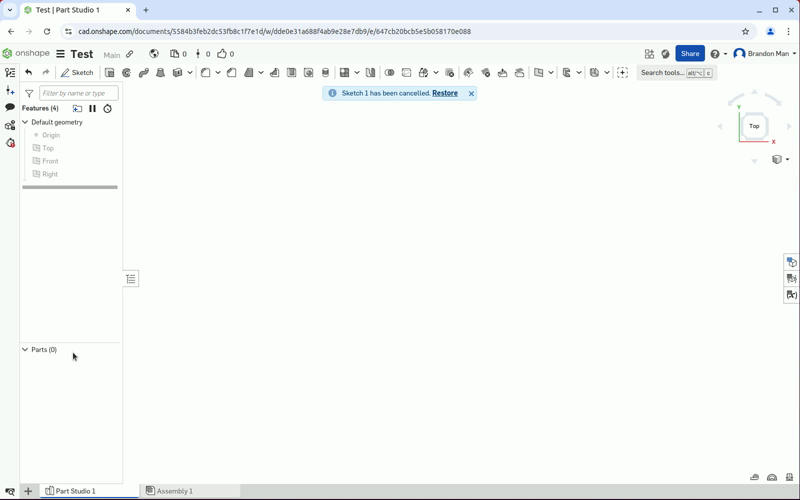
key_down(shift)
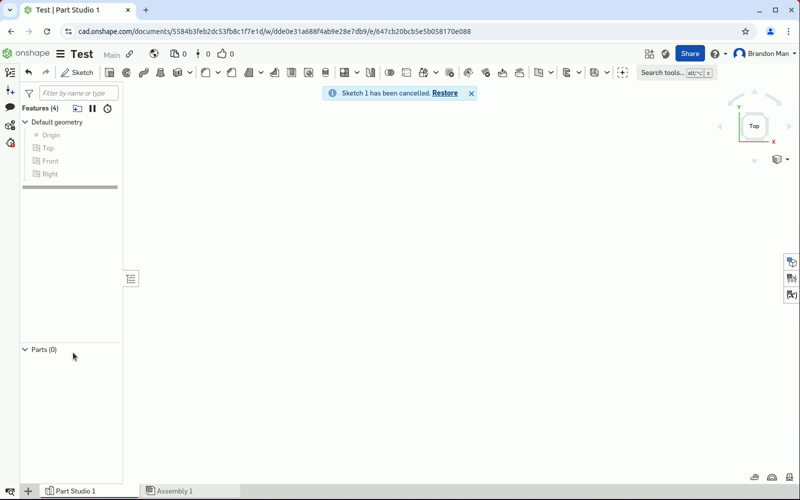
key(up)
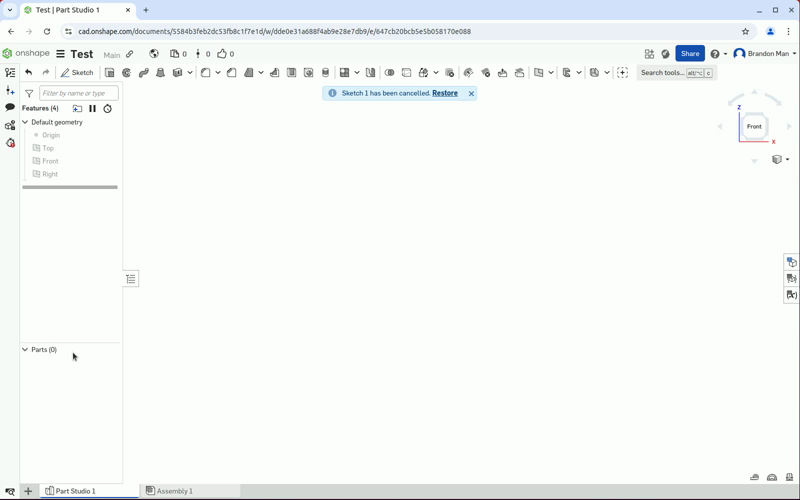
key_up(shift)
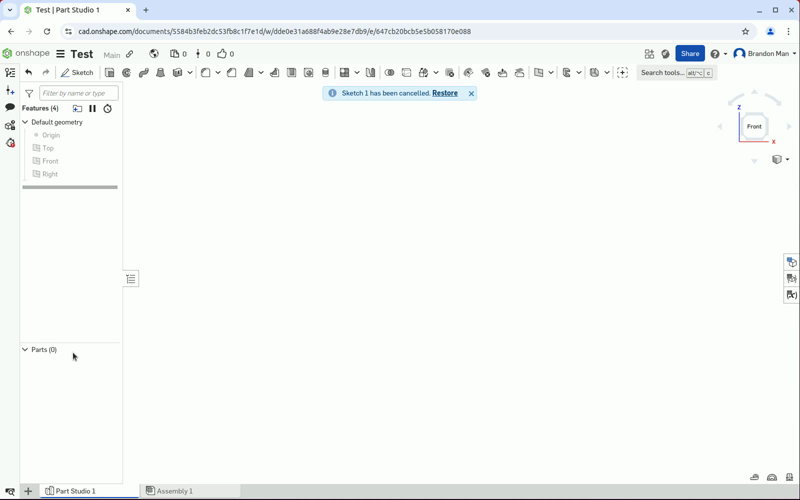
key(space)
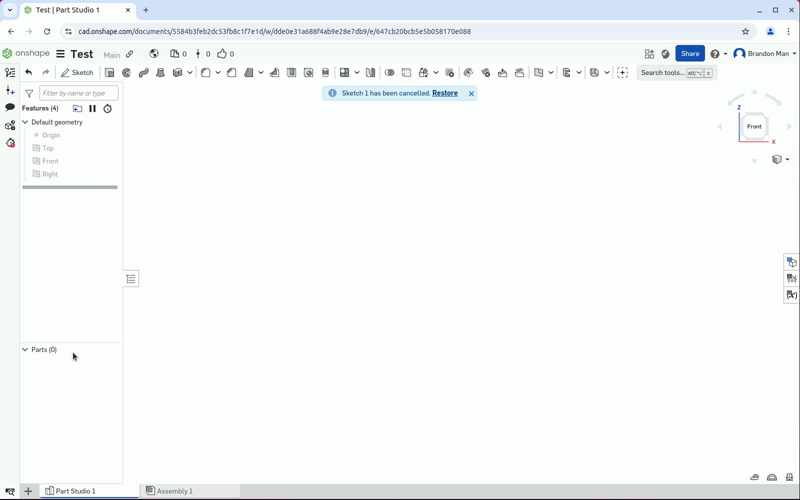
key_down(shift)
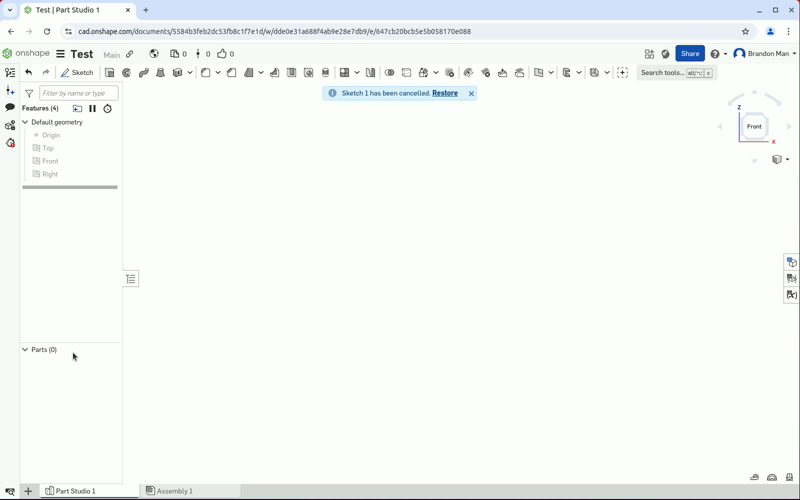
key(left)
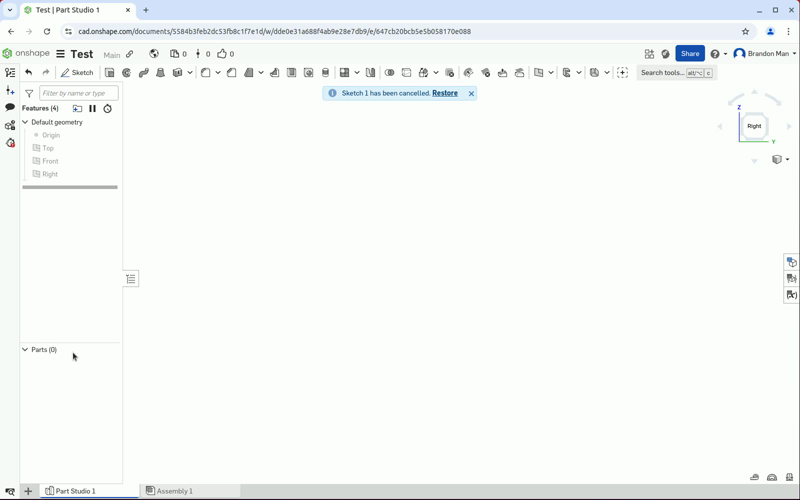
key_up(shift)
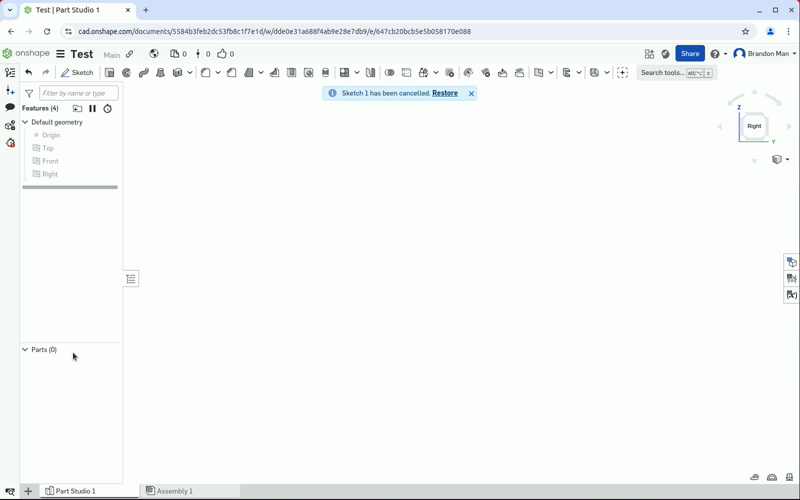
mouse_move(73, 352)
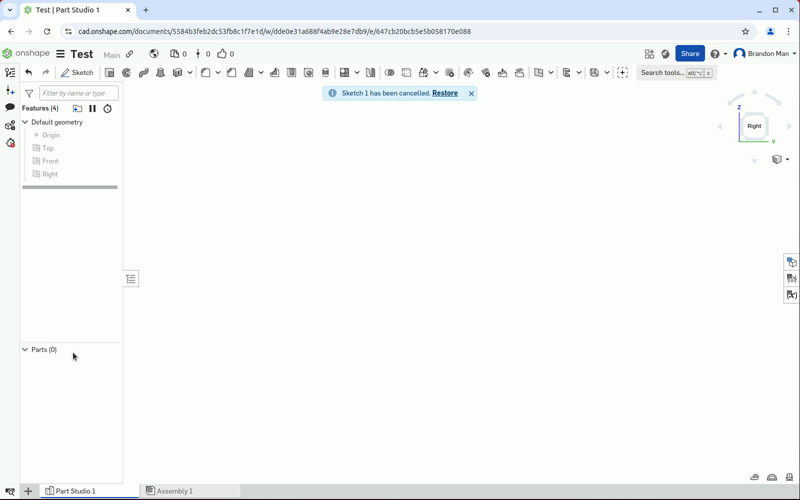
key(shift+y)
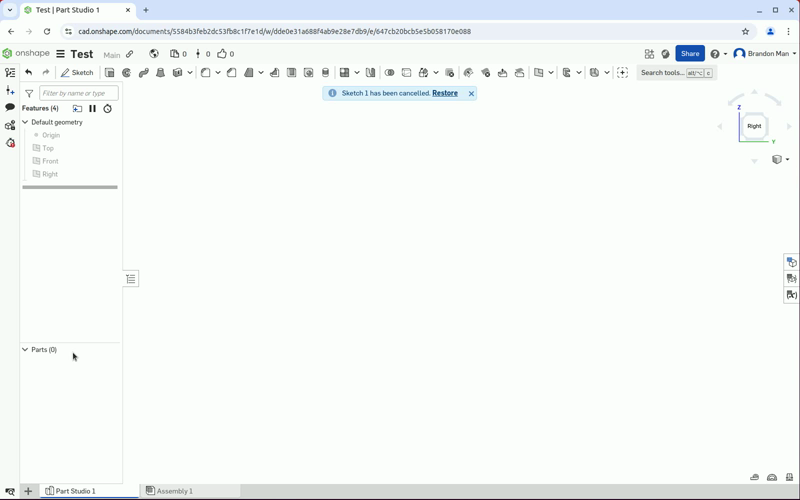
key(shift+s)
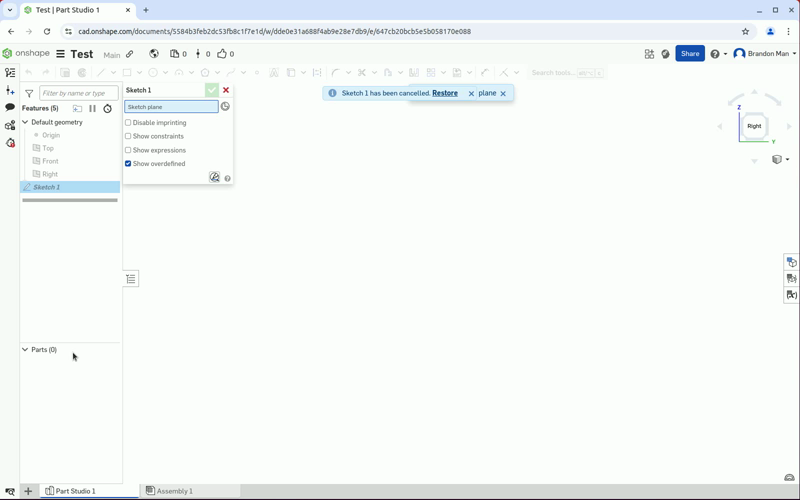
mouse_move(73, 176)
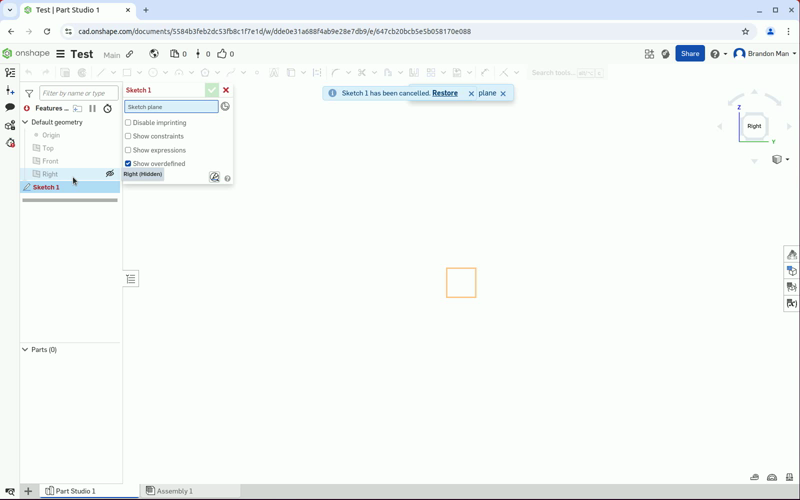
click(73, 176)
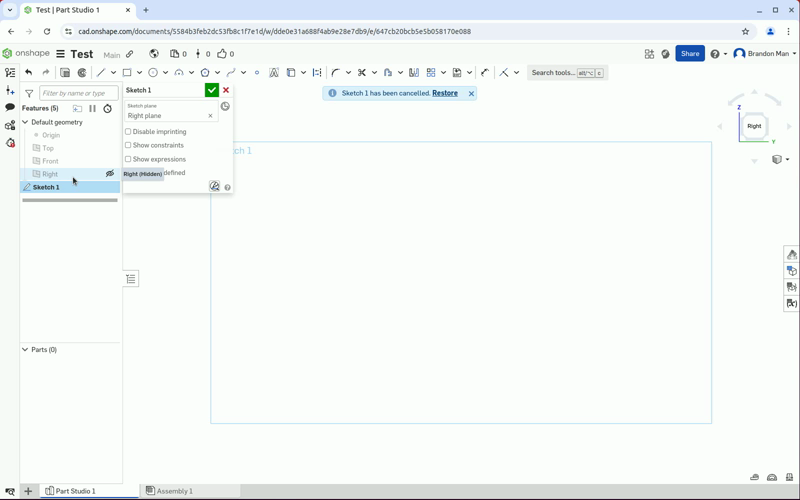
mouse_move(73, 352)
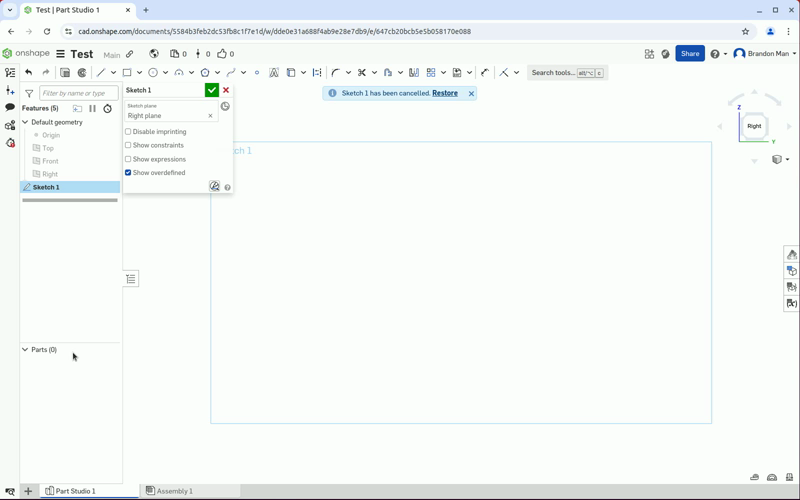
key(y)
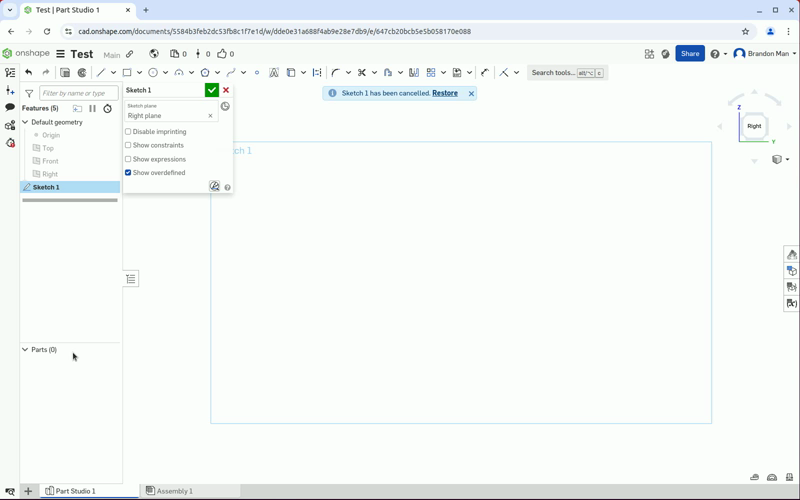
key(l)
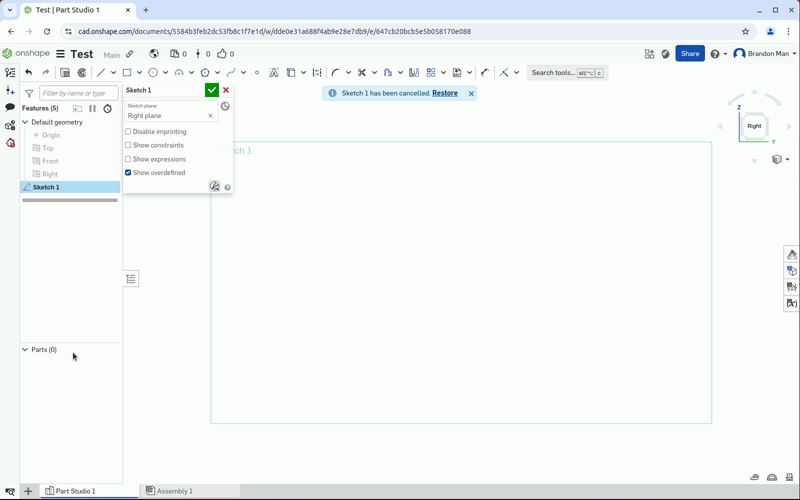
key_down(shift)
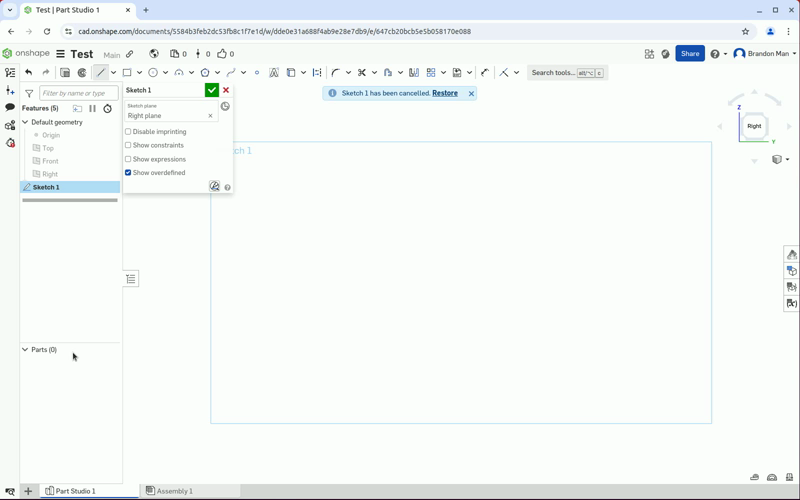
mouse_move(376, 290)
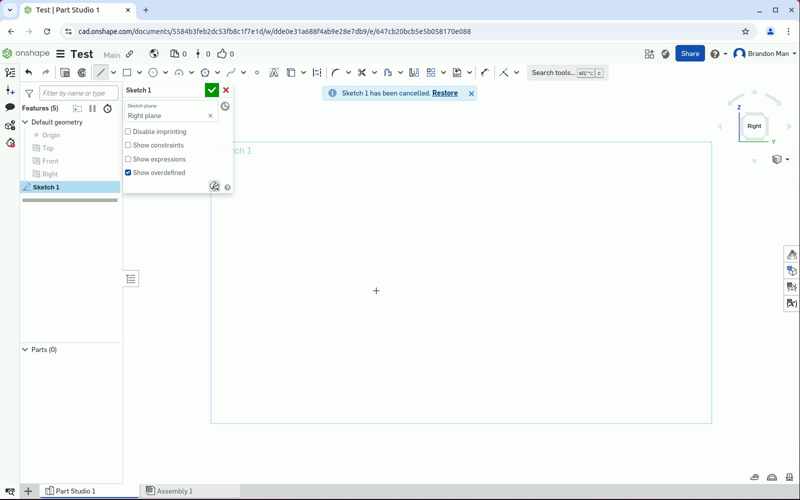
click(376, 290)
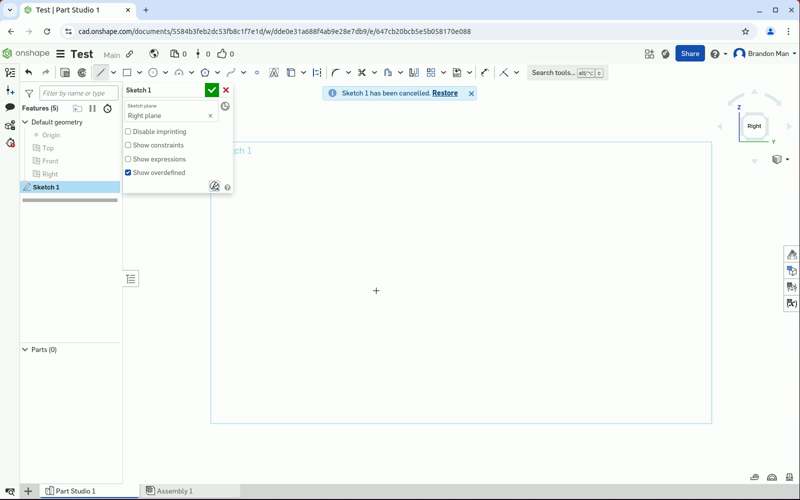
key_up(shift)
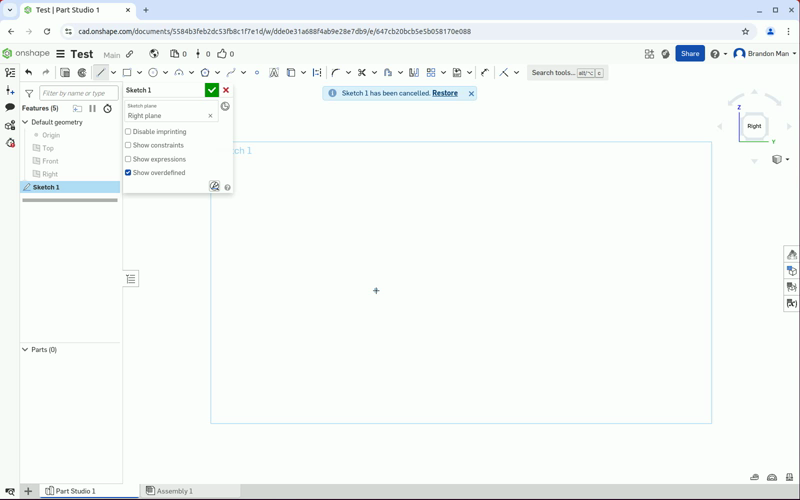
key_down(shift)
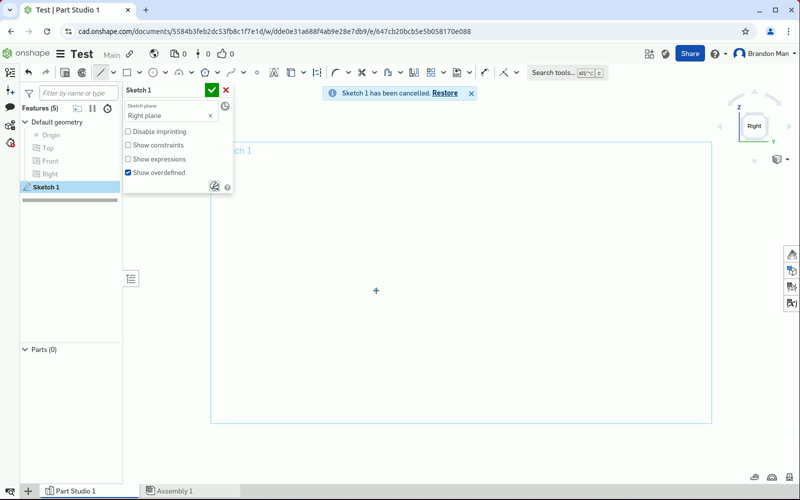
mouse_move(544, 290)
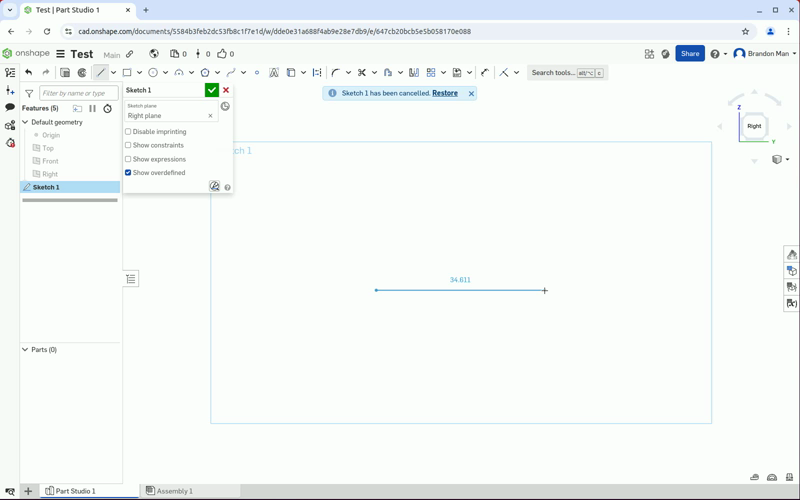
click(544, 290)
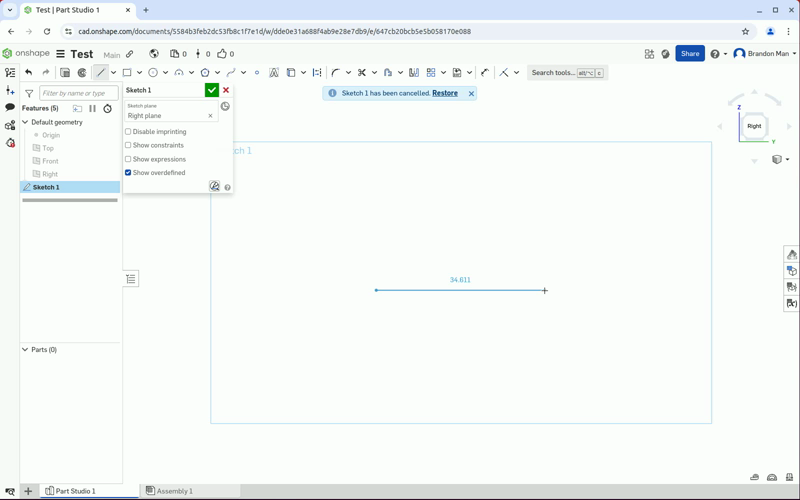
key_up(shift)
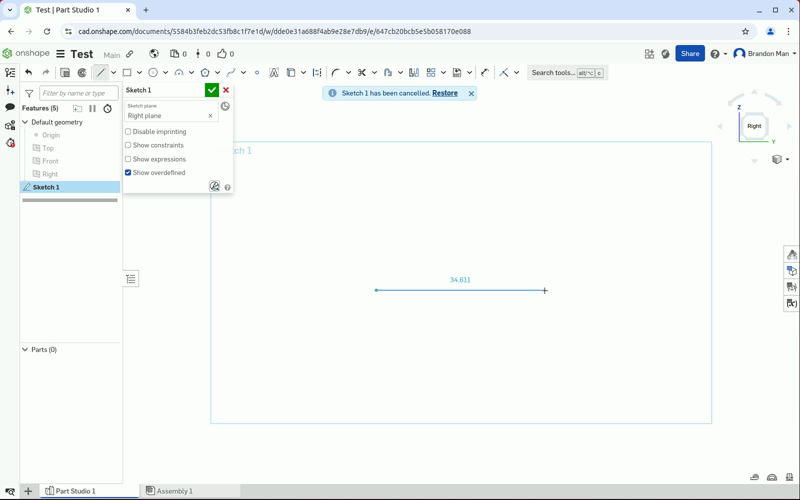
key_down(shift)
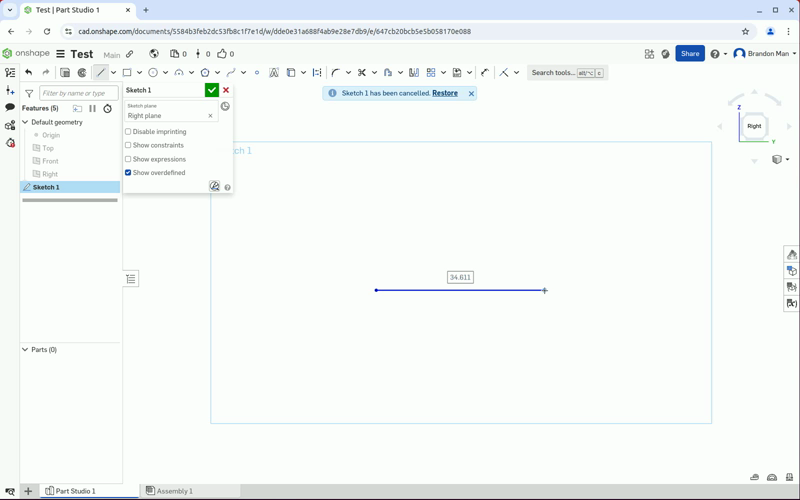
mouse_move(574, 290)
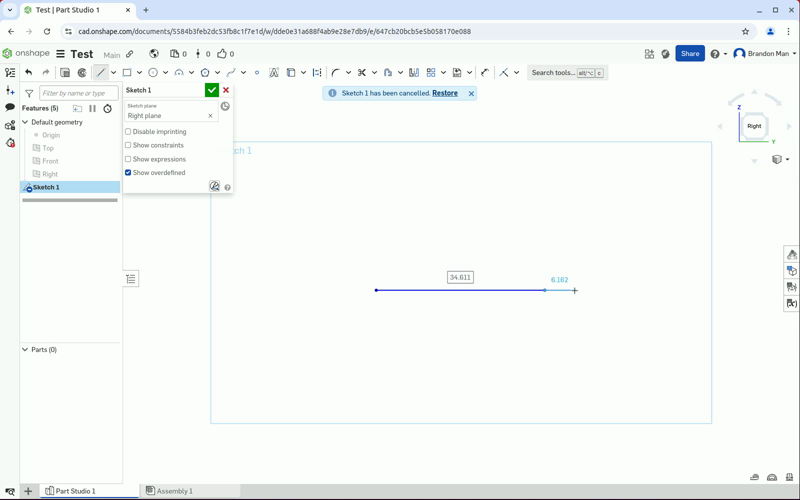
mouse_move(544, 275)
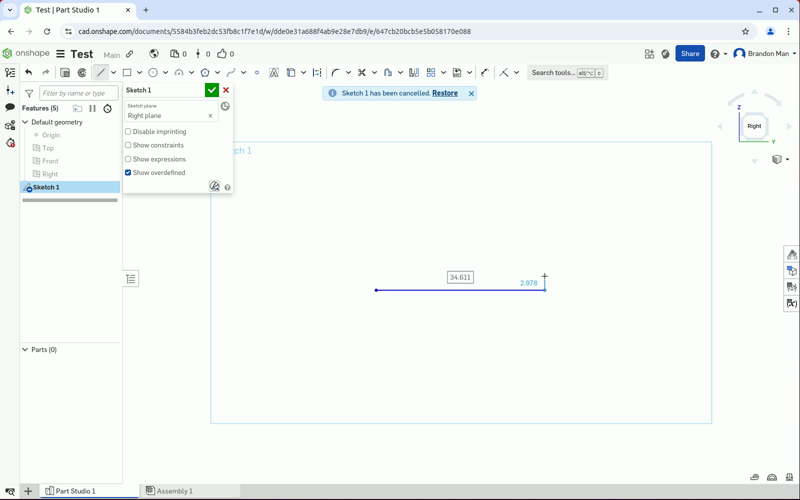
click(544, 275)
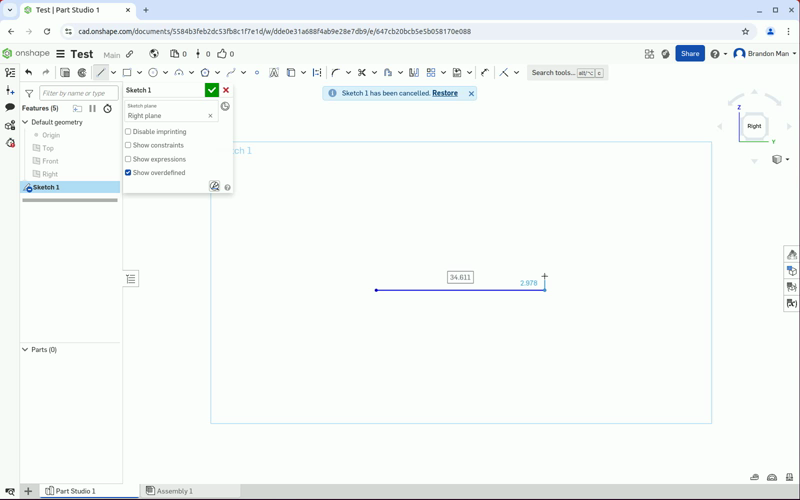
key_up(shift)
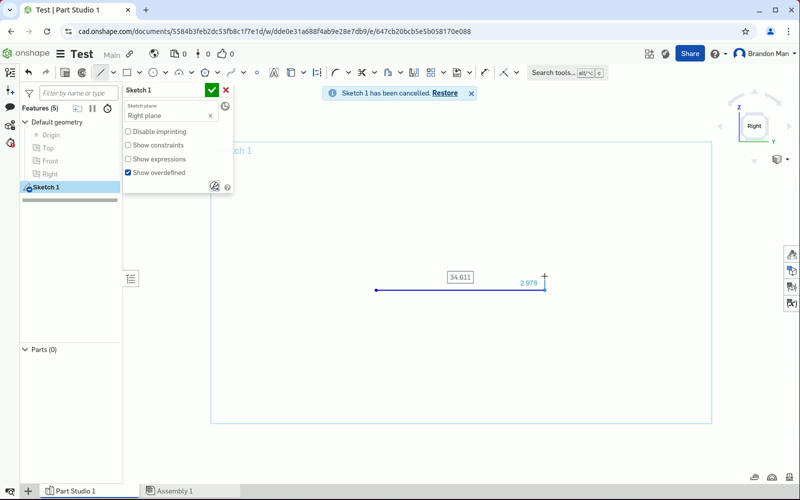
key_down(shift)
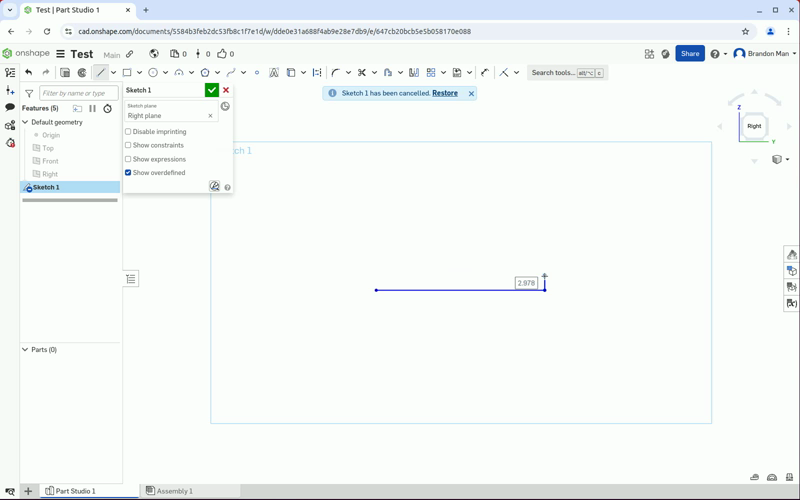
mouse_move(376, 275)
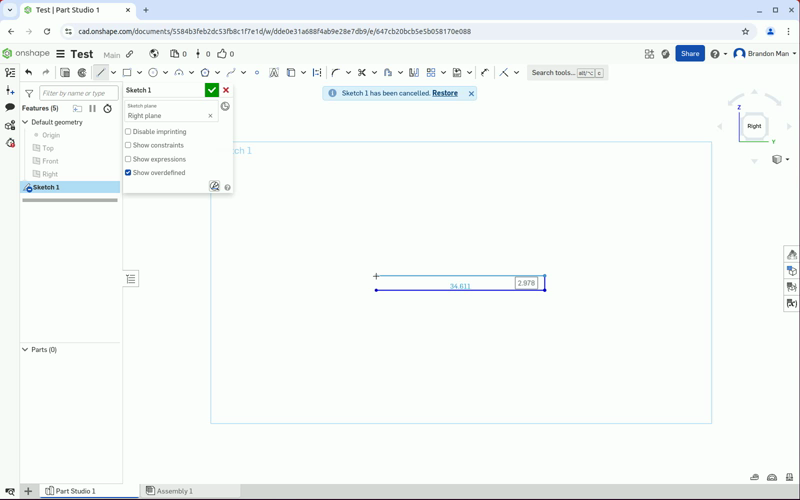
click(376, 275)
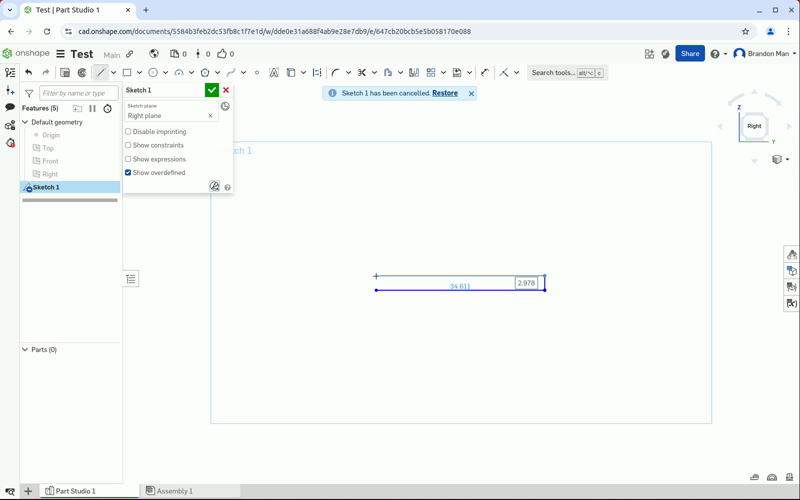
key_up(shift)
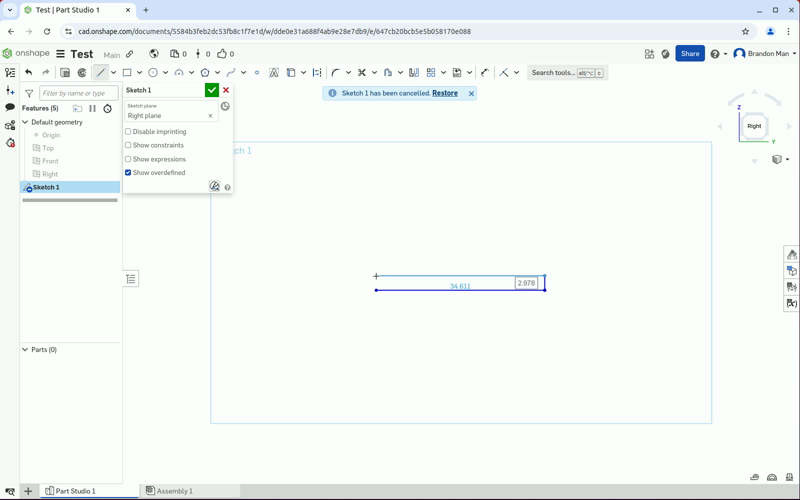
mouse_move(406, 275)
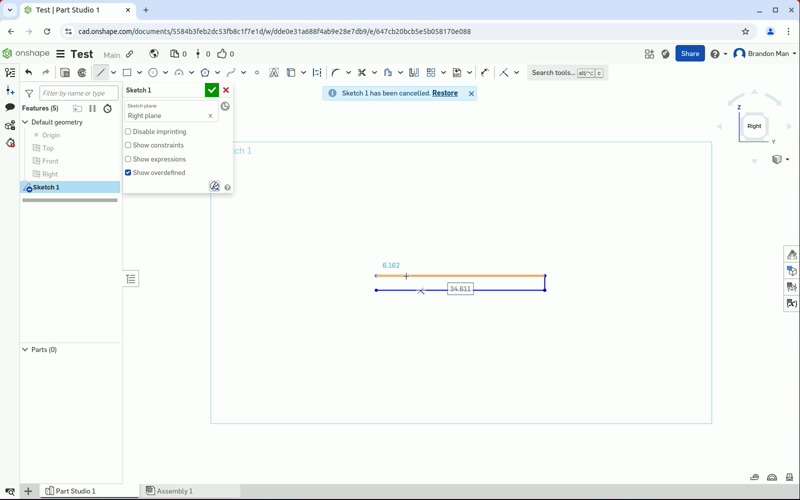
key_down(shift)
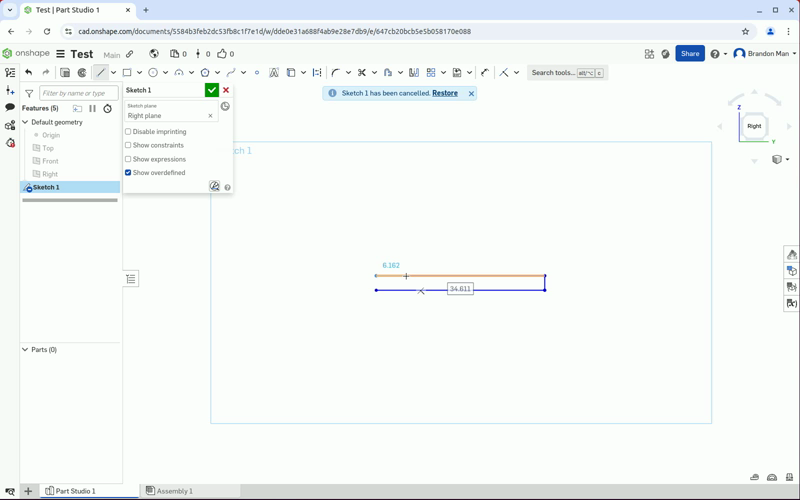
mouse_move(376, 290)
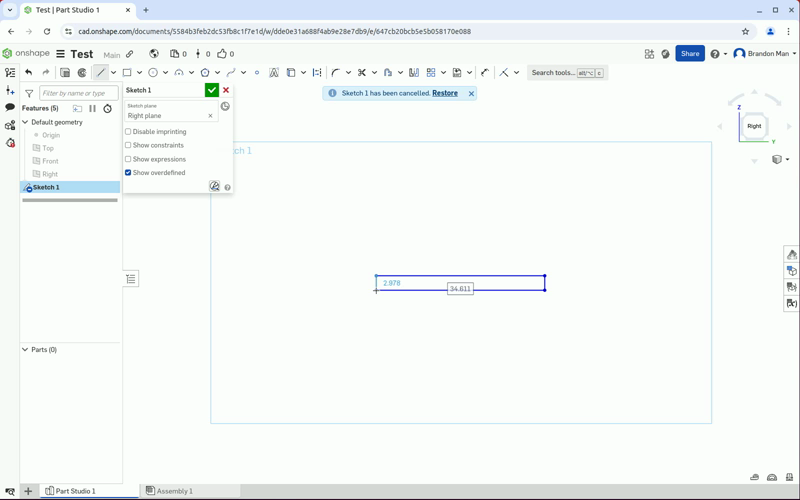
key_up(shift)
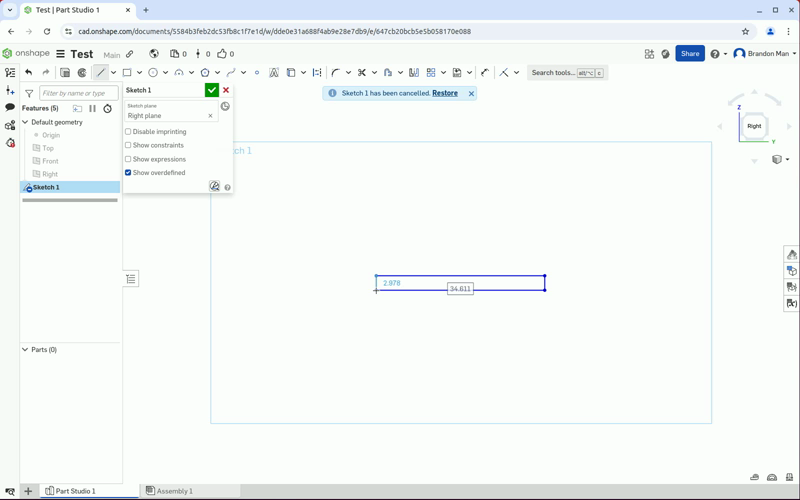
click(376, 290)
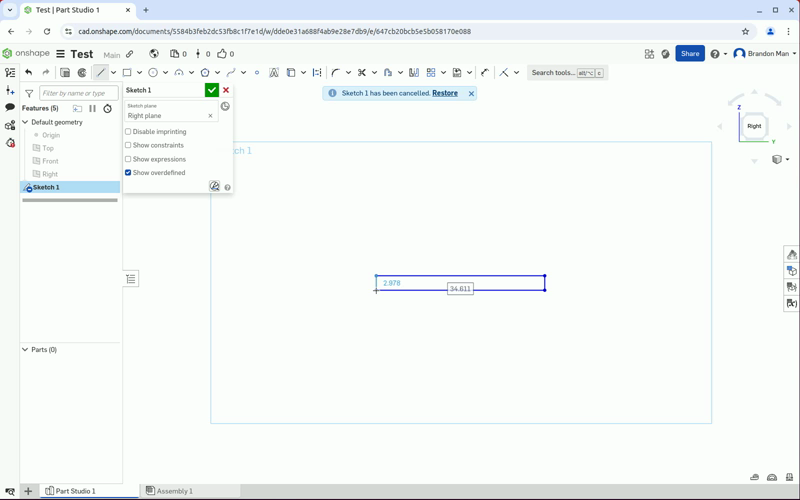
key(esc)
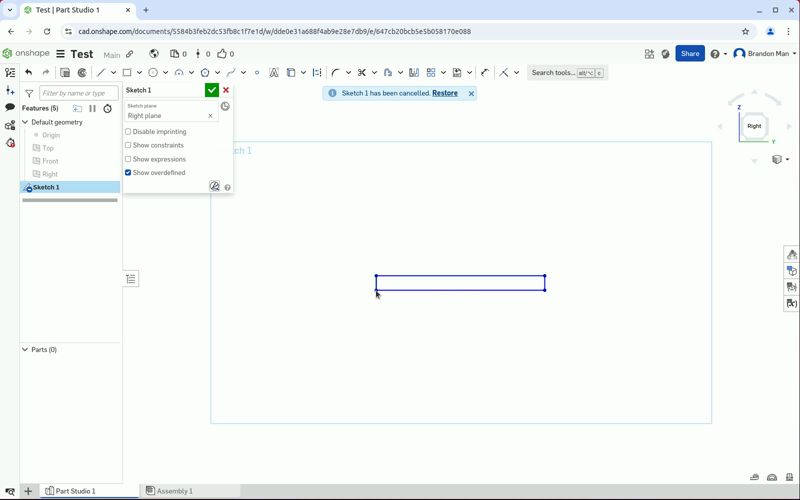
mouse_move(448, 284)
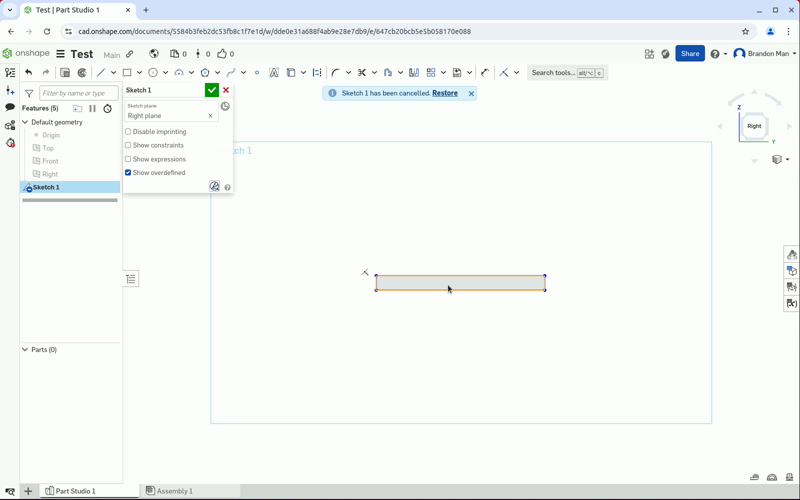
click(448, 284)
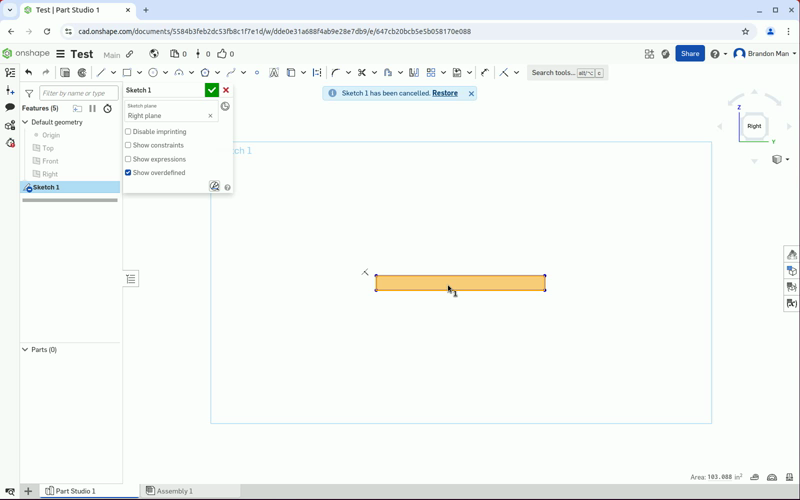
mouse_move(73, 352)
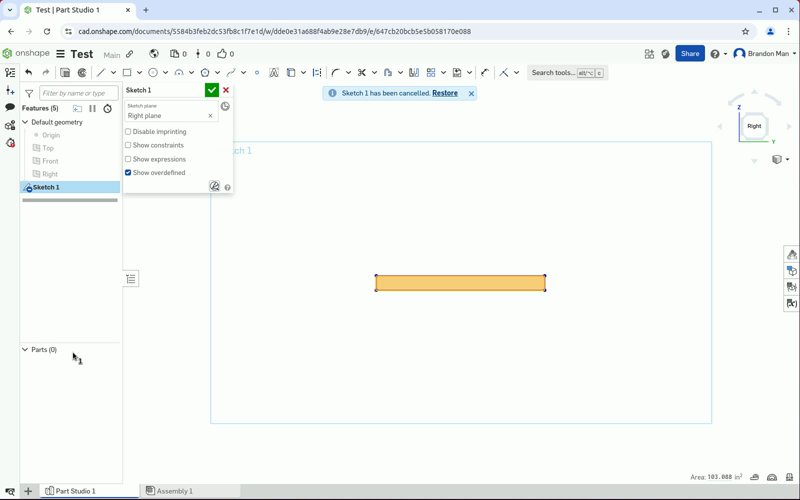
key(shift+y)
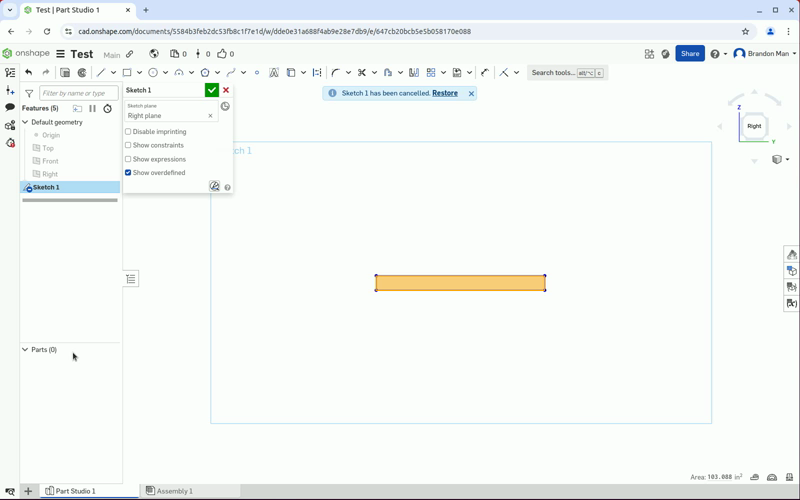
key(shift+e)
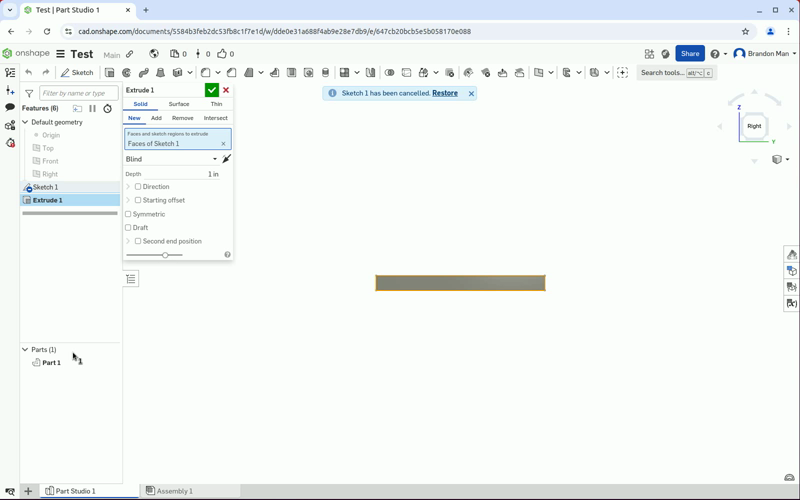
mouse_move(143, 106)
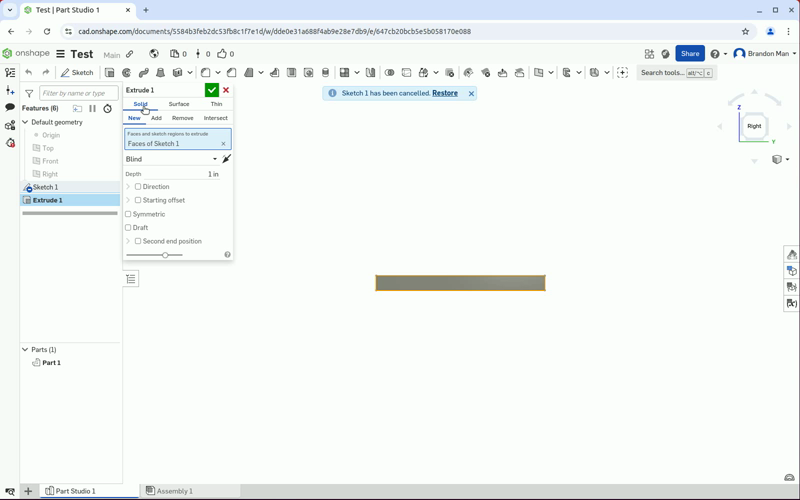
click(143, 106)
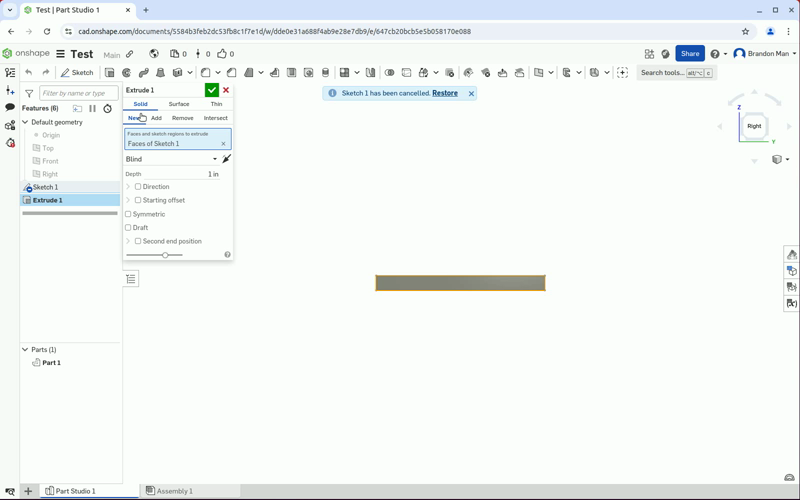
mouse_move(137, 120)
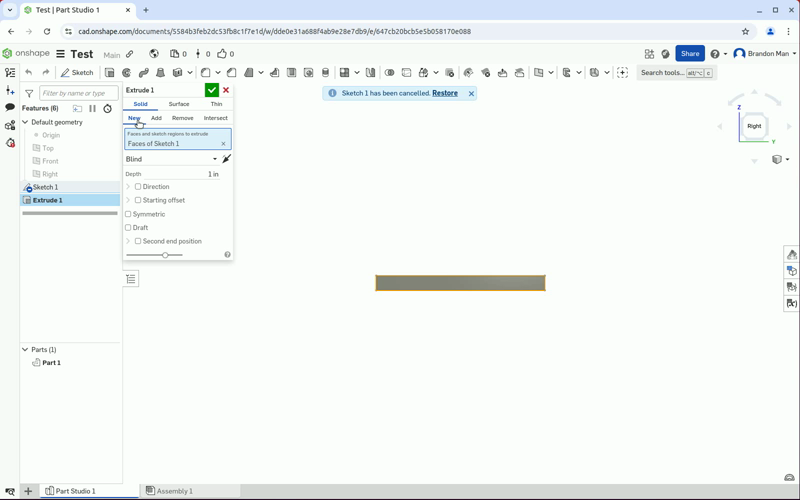
click(137, 120)
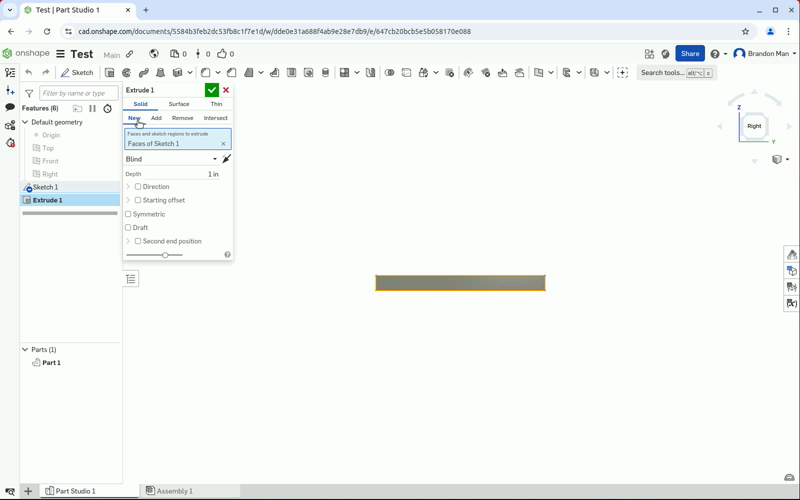
key(tab, 4)
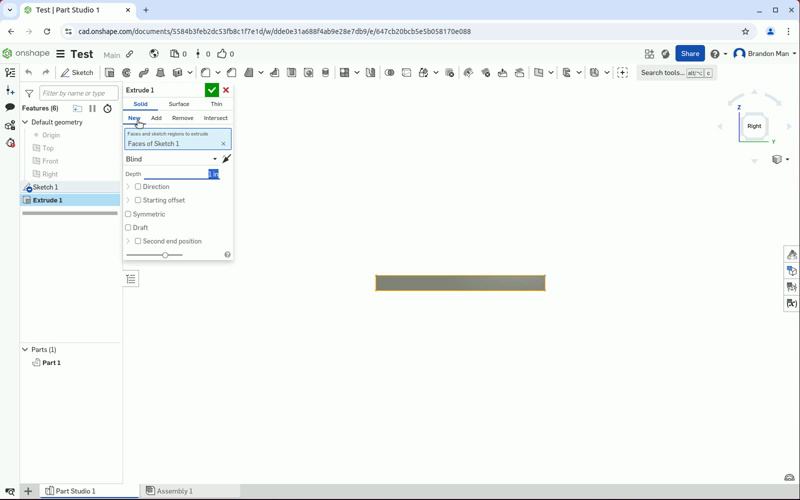
text(23.108)
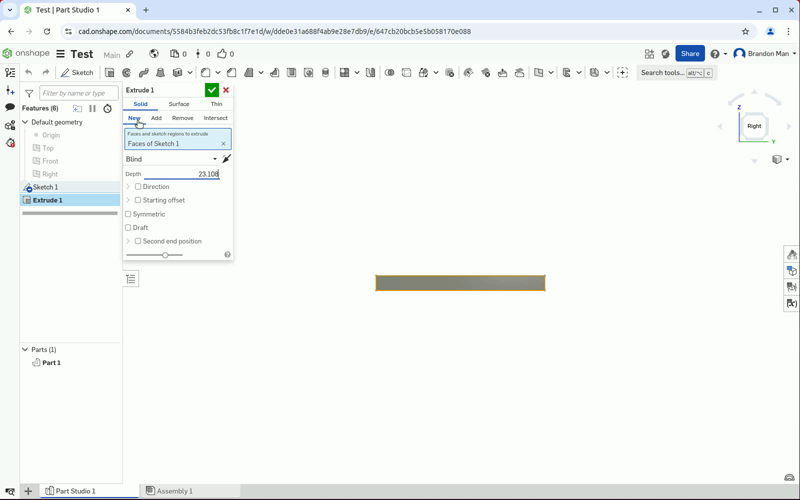
key(enter)
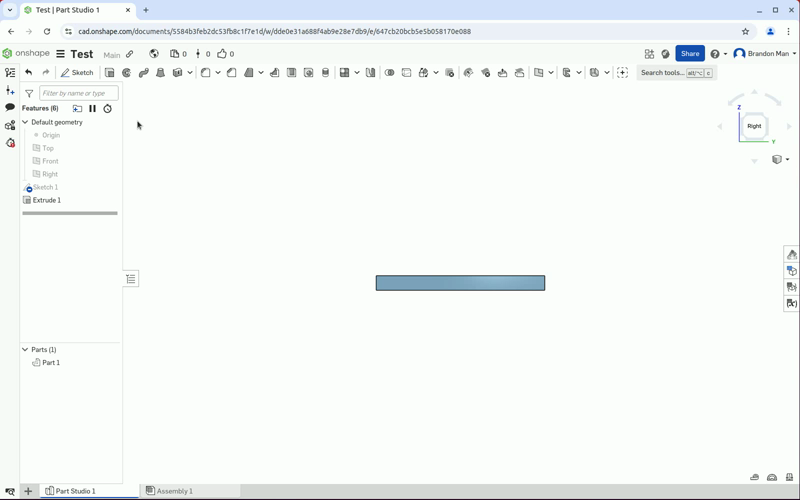
key(shift+h)
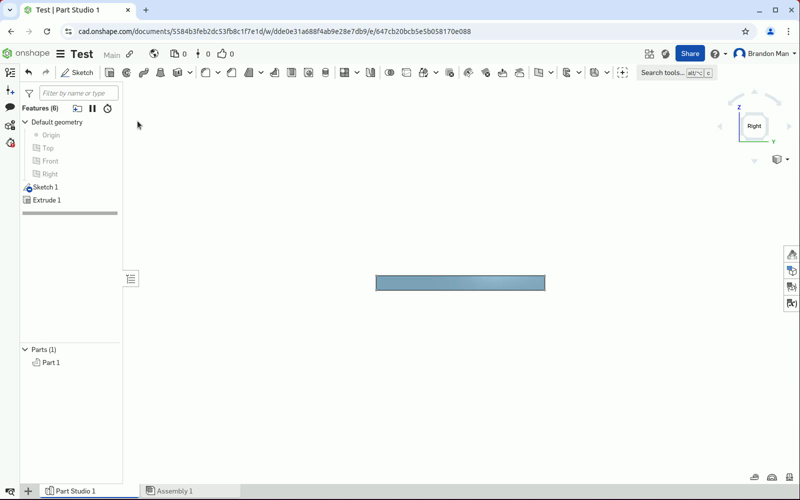
key(shift+h)
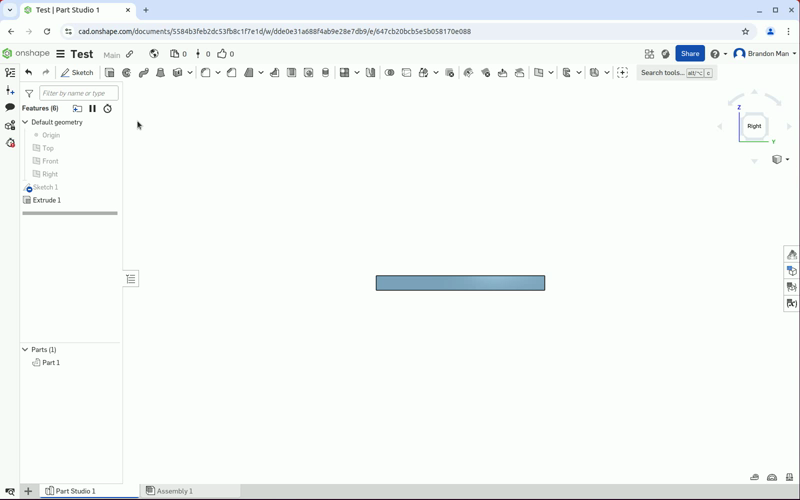
mouse_move(73, 189)
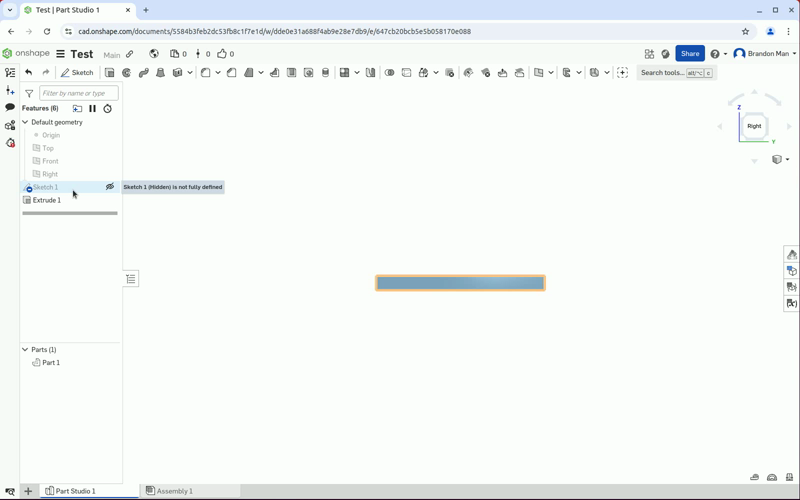
click(73, 189)
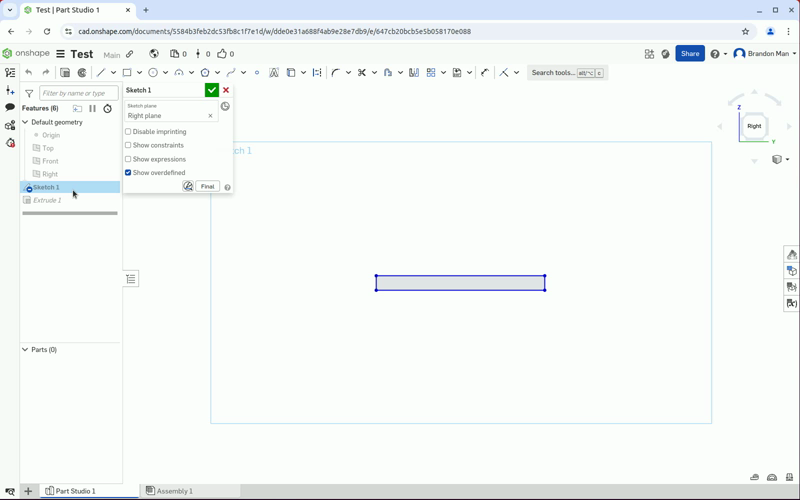
mouse_move(229, 92)
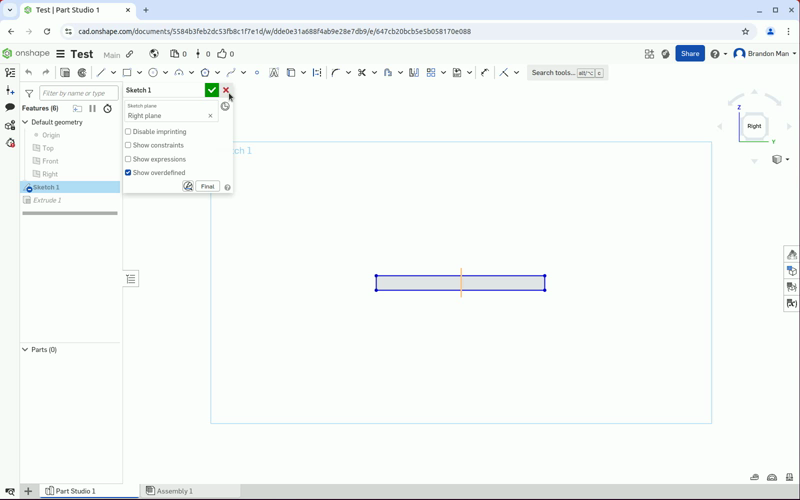
click(229, 92)
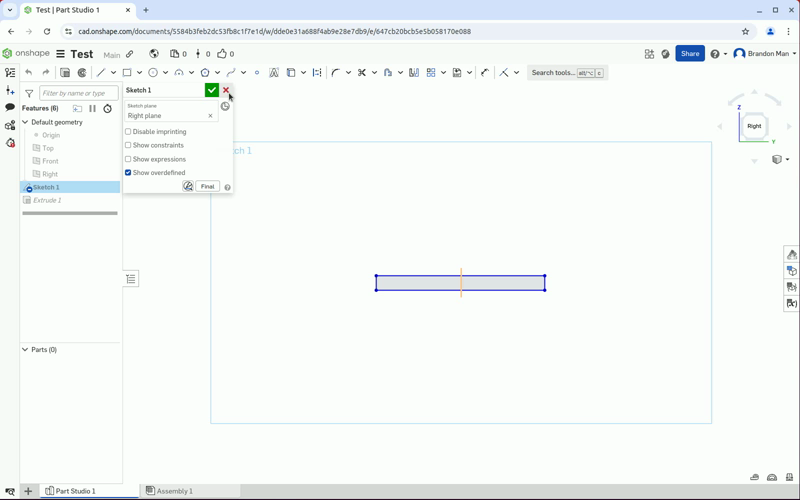
key(shift+s)
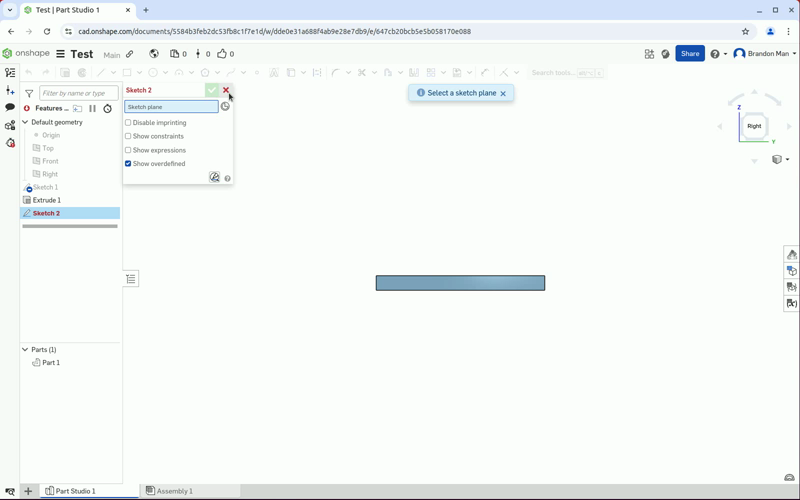
mouse_move(73, 176)
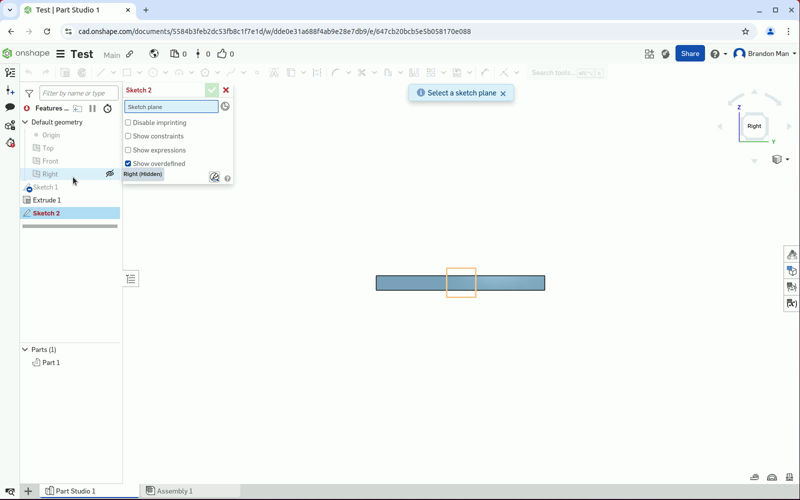
click(73, 176)
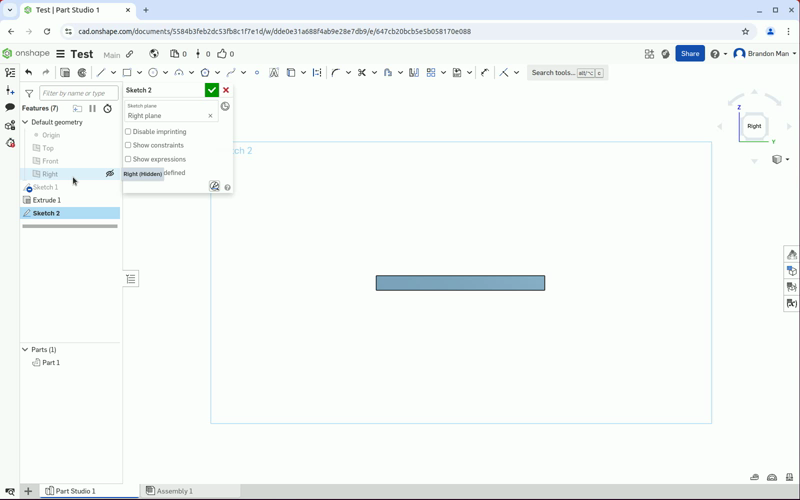
mouse_move(73, 352)
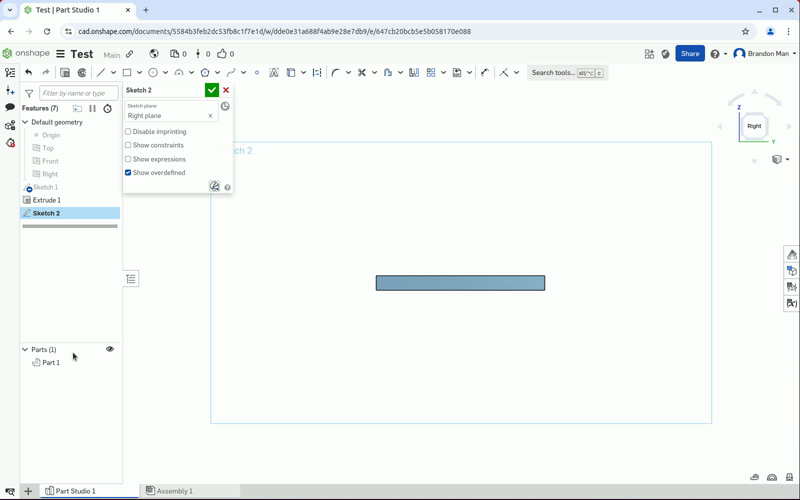
key(y)
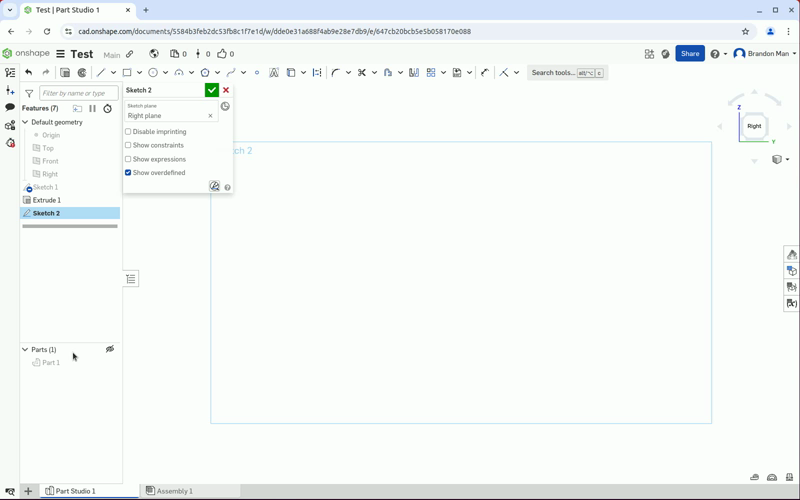
key(l)
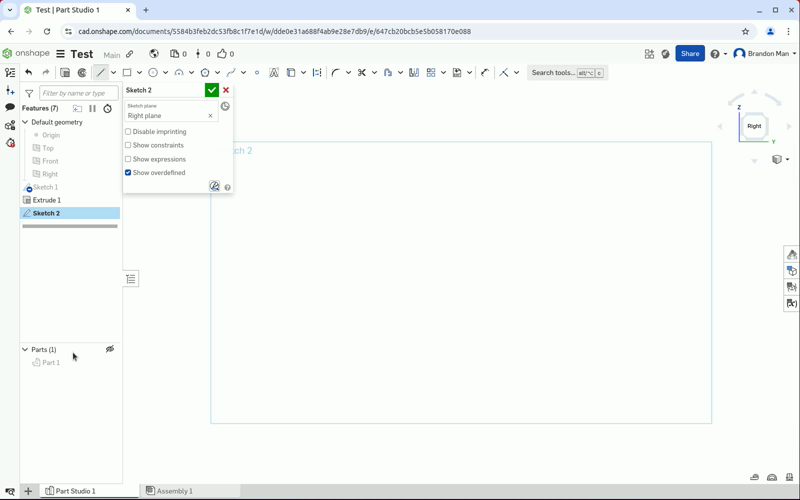
key_down(shift)
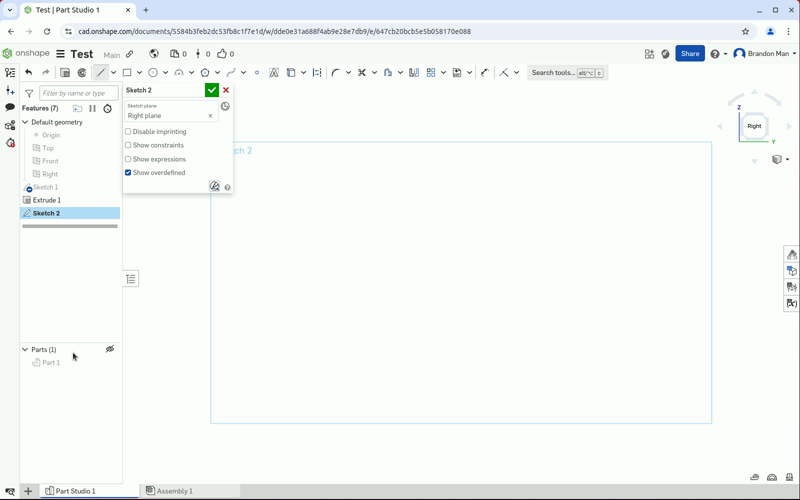
mouse_move(376, 275)
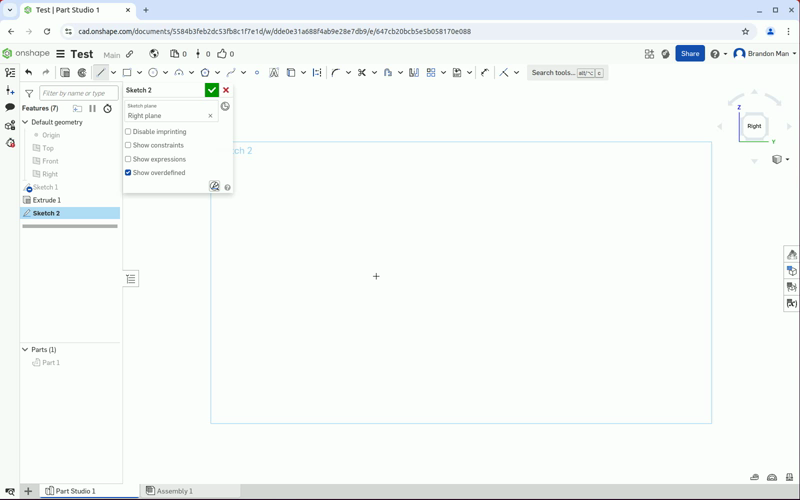
click(376, 275)
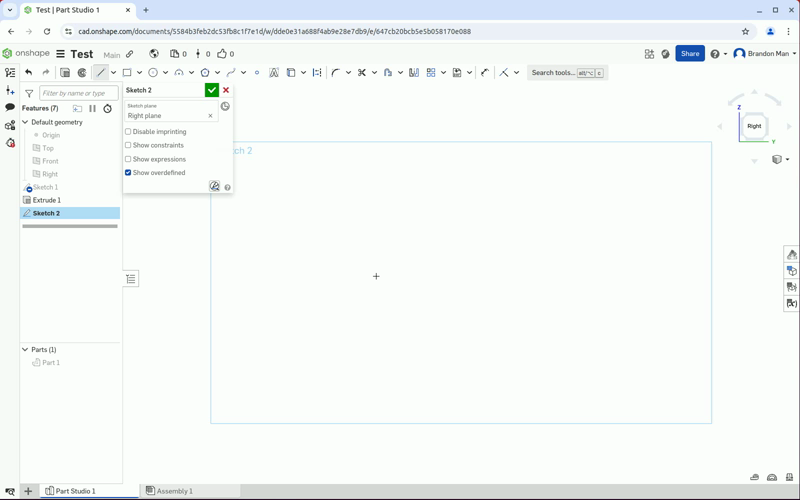
key_up(shift)
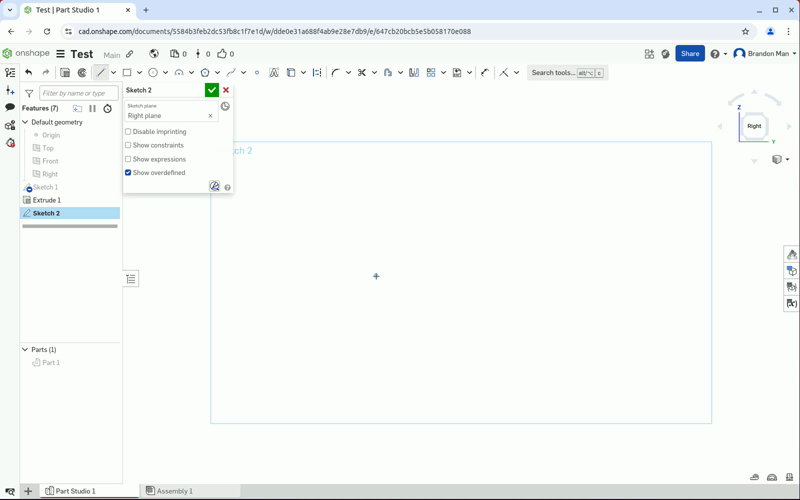
key_down(shift)
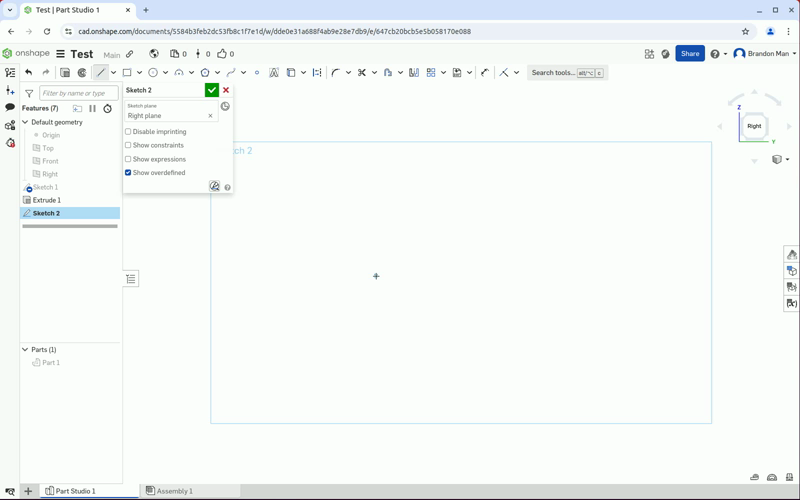
mouse_move(544, 276)
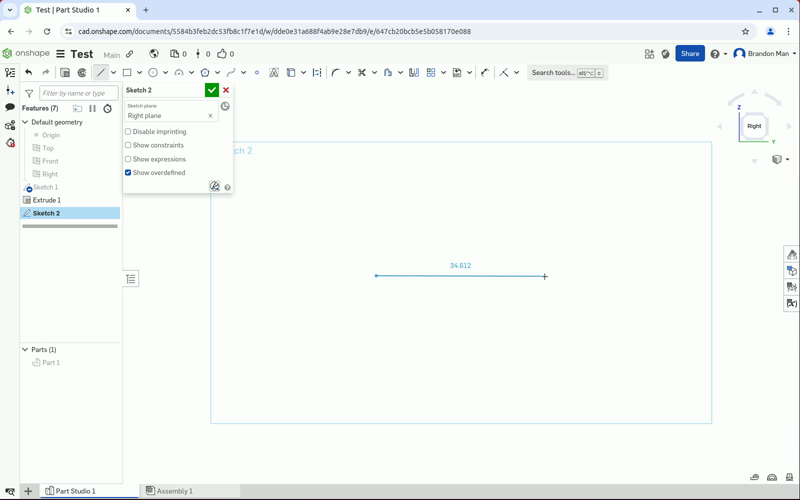
click(544, 276)
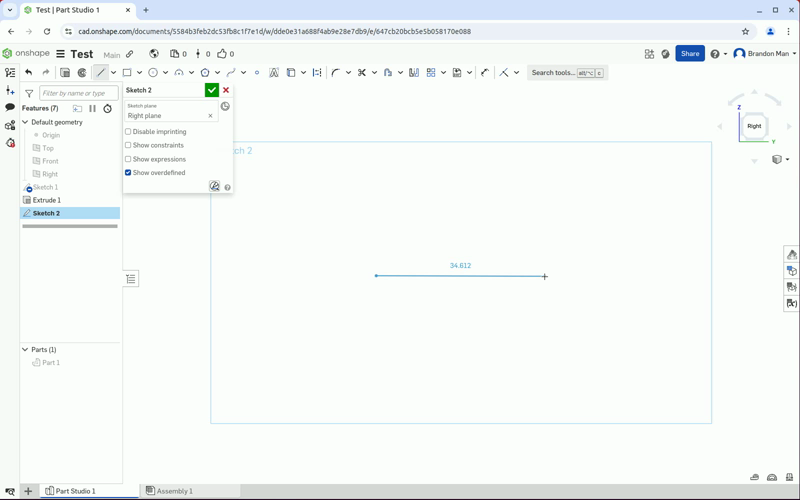
key_up(shift)
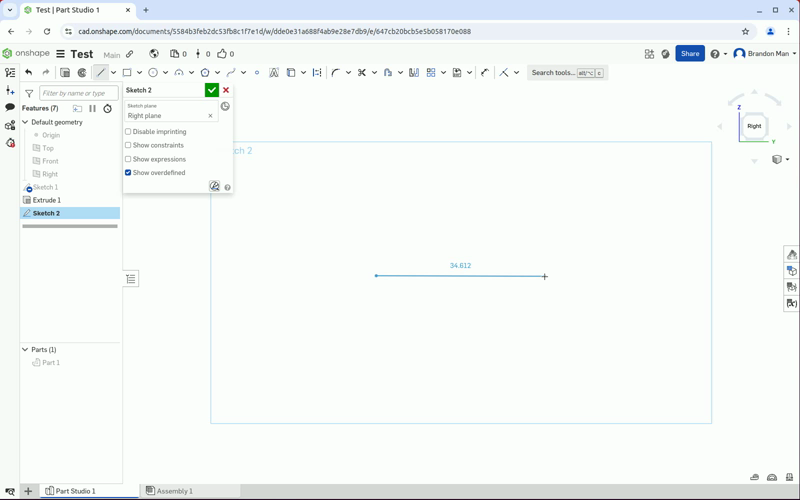
key(esc)
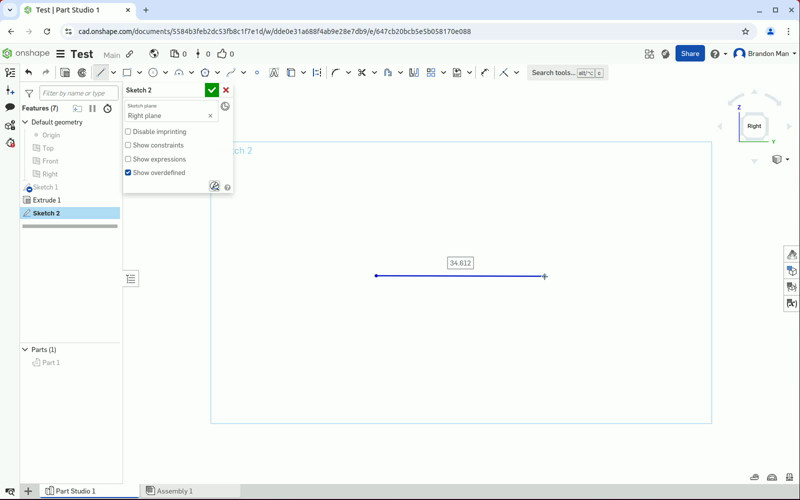
key(a)
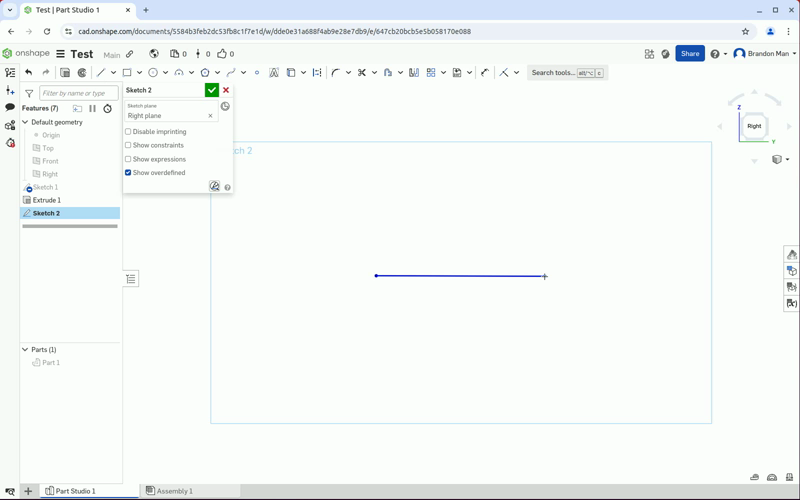
mouse_move(544, 276)
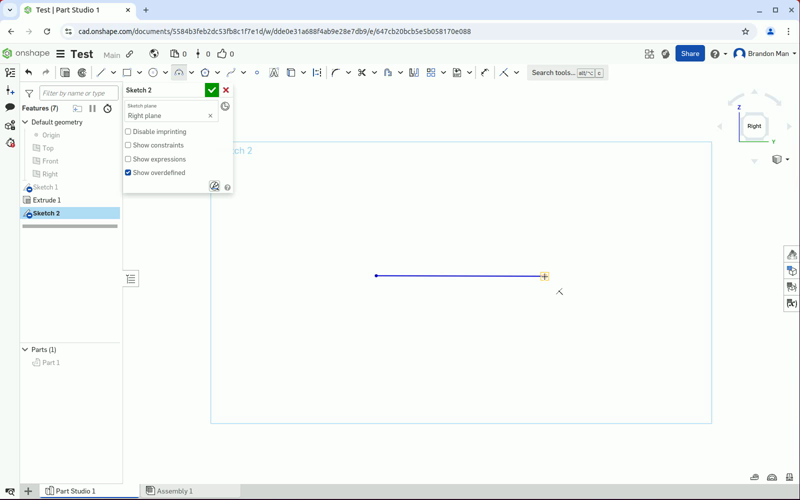
click(544, 276)
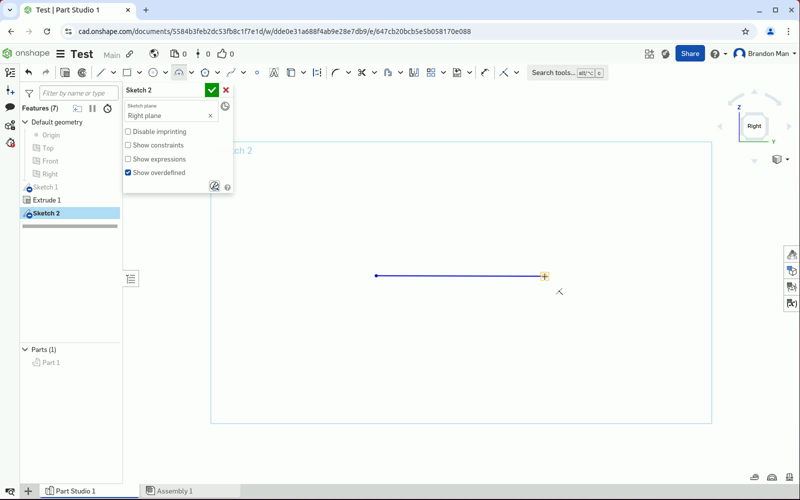
mouse_move(376, 275)
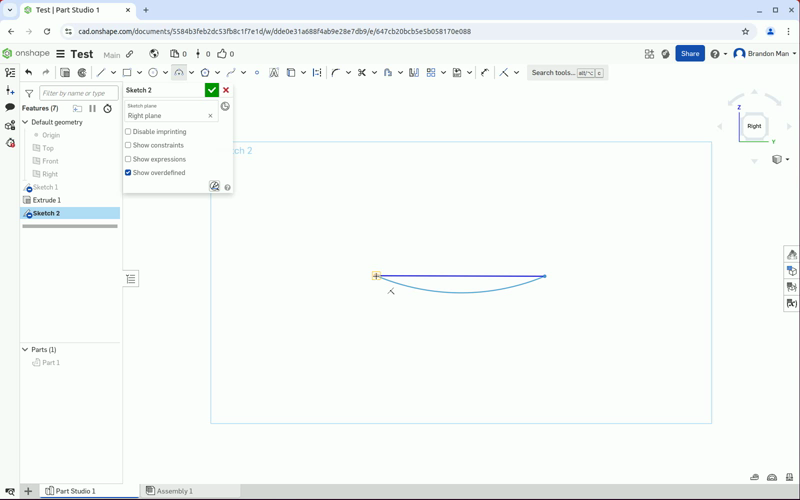
click(376, 275)
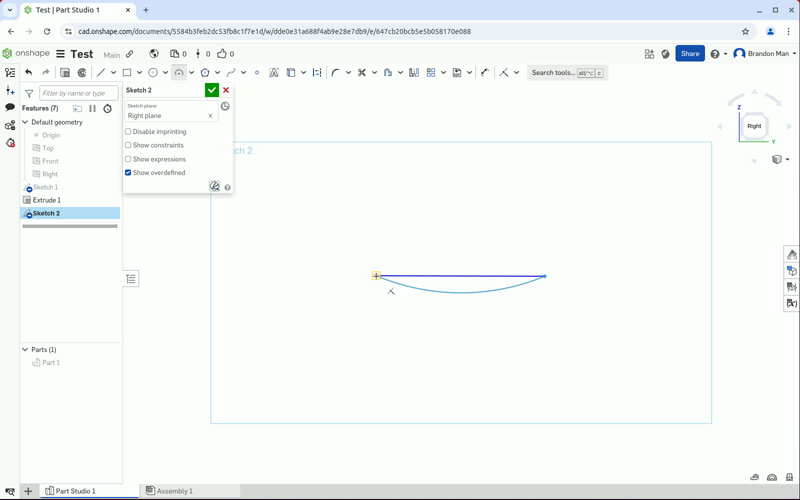
key_down(shift)
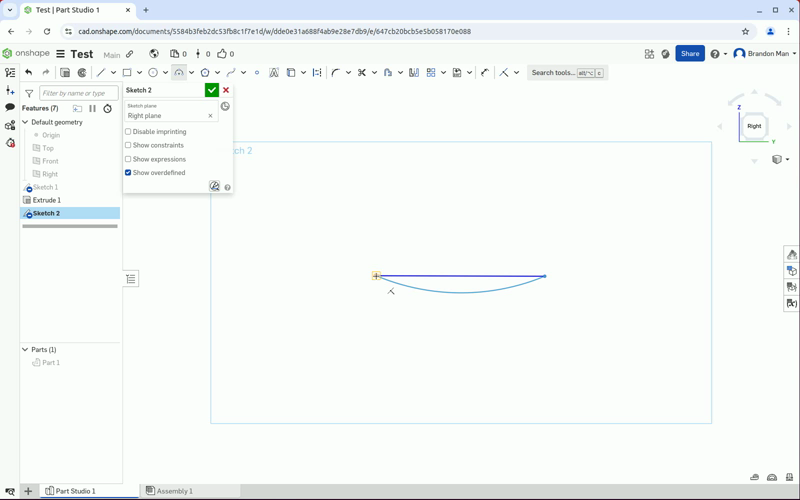
mouse_move(460, 191)
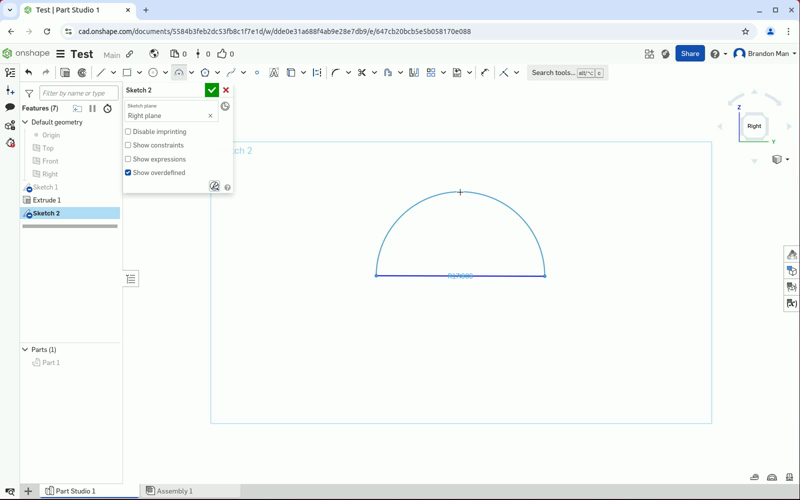
click(460, 191)
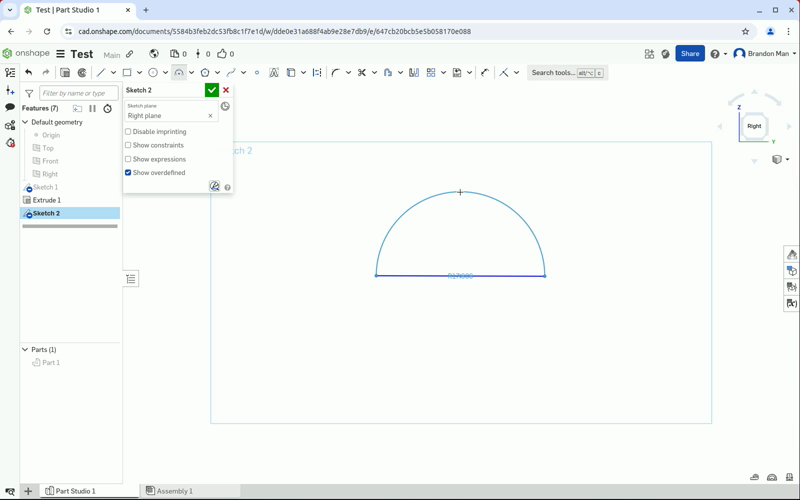
key_up(shift)
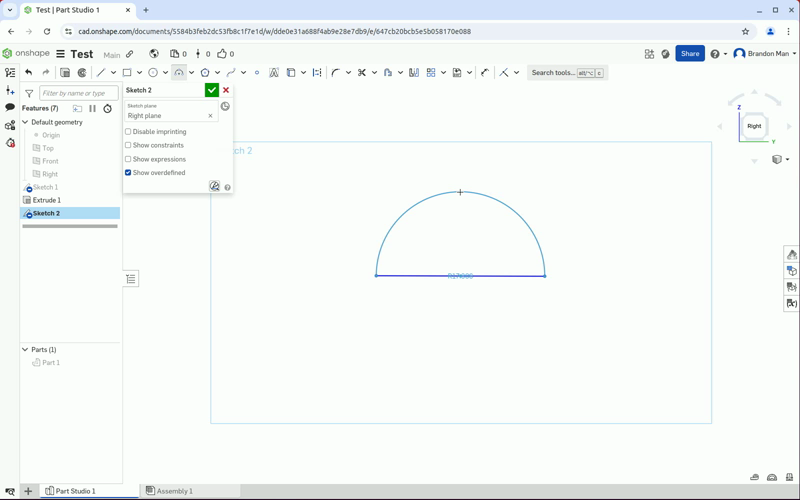
key(esc)
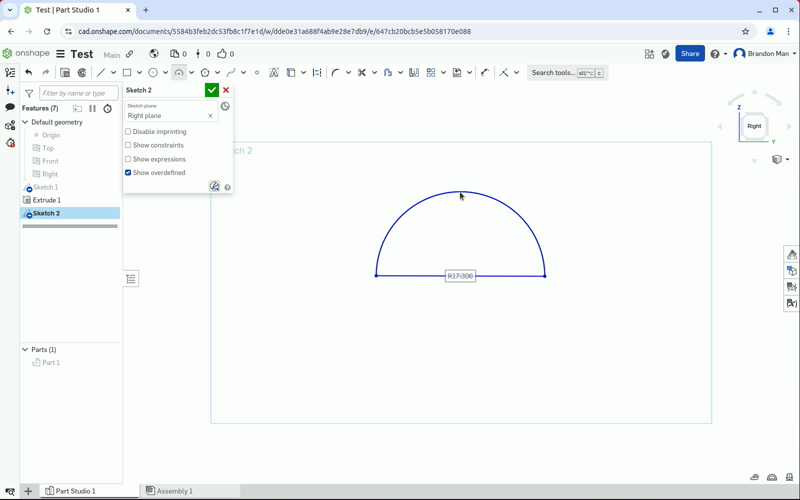
mouse_move(444, 218)
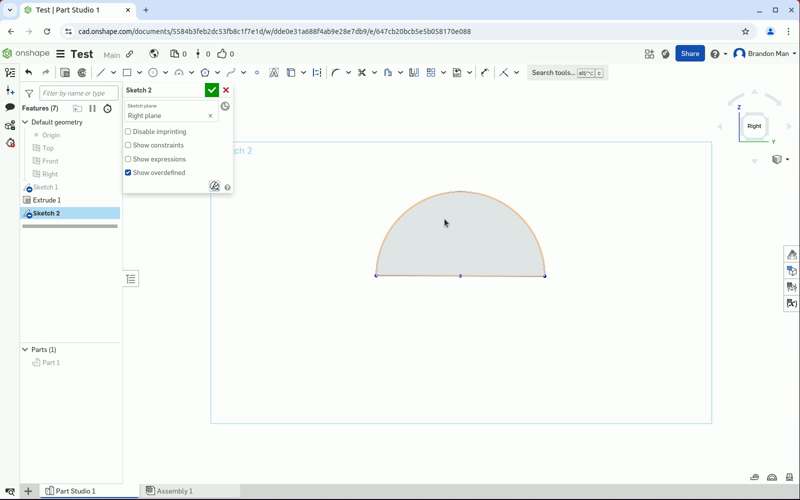
click(444, 218)
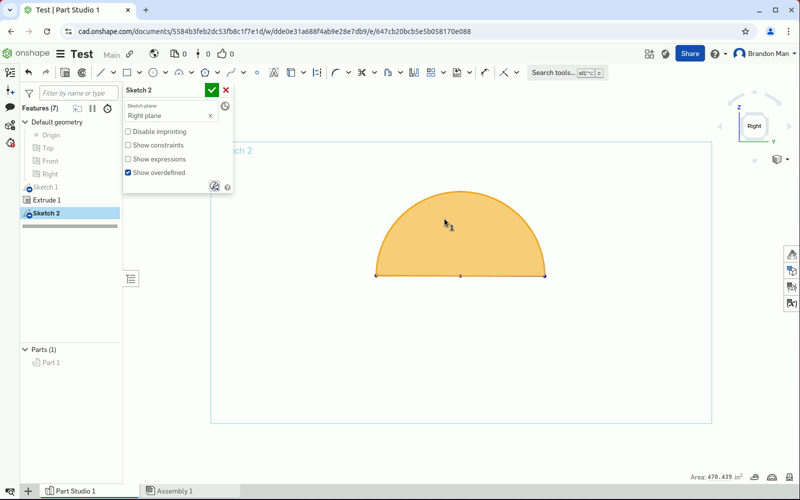
mouse_move(73, 352)
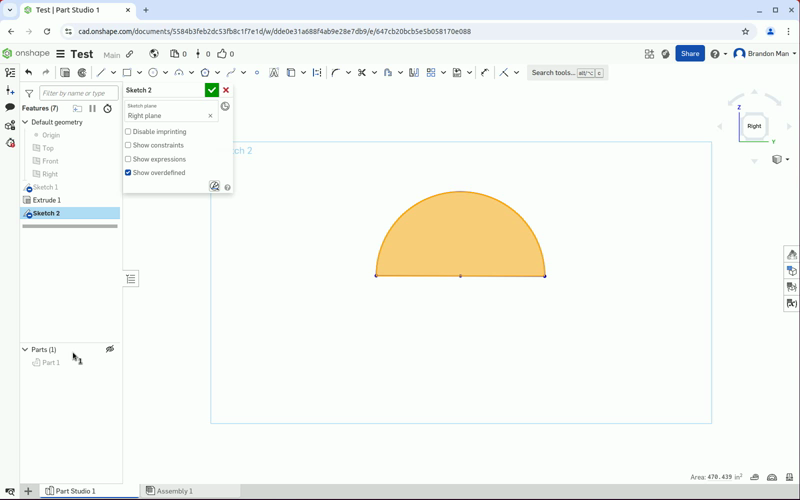
key(shift+y)
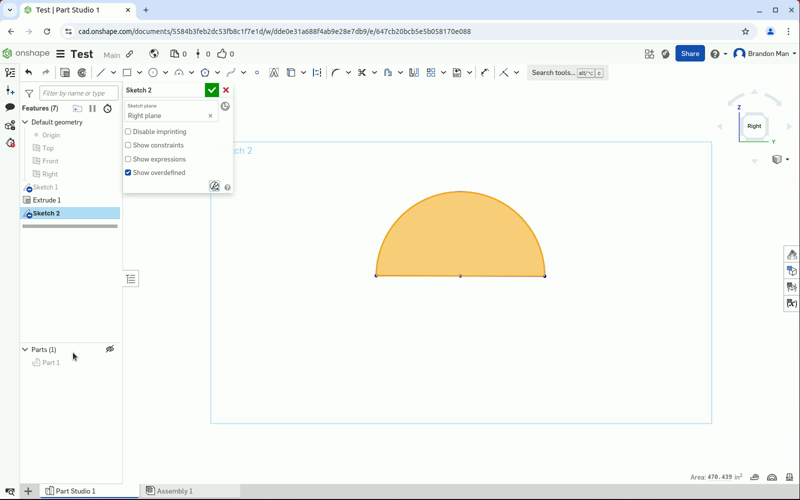
key(shift+e)
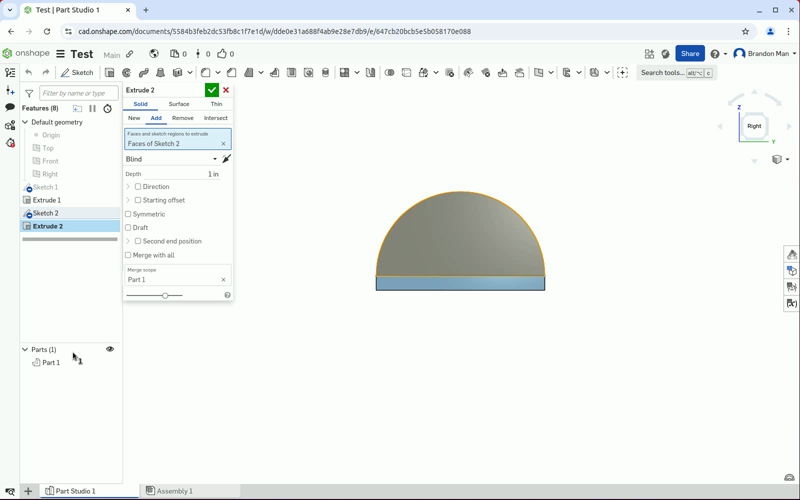
mouse_move(143, 106)
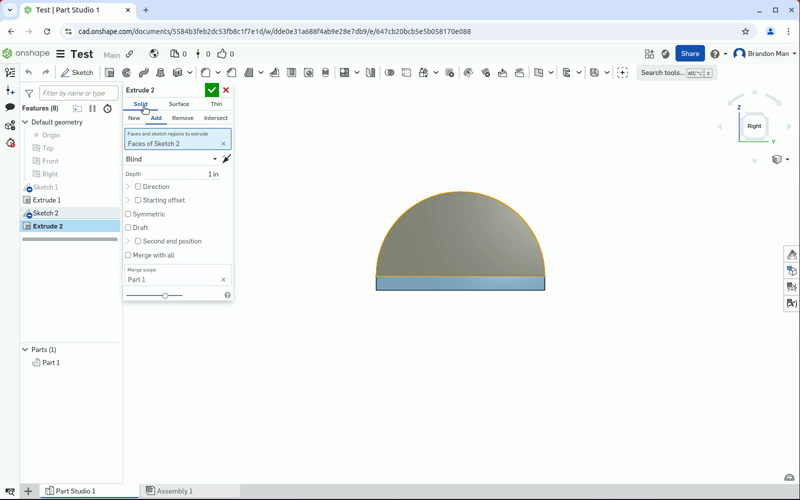
click(143, 106)
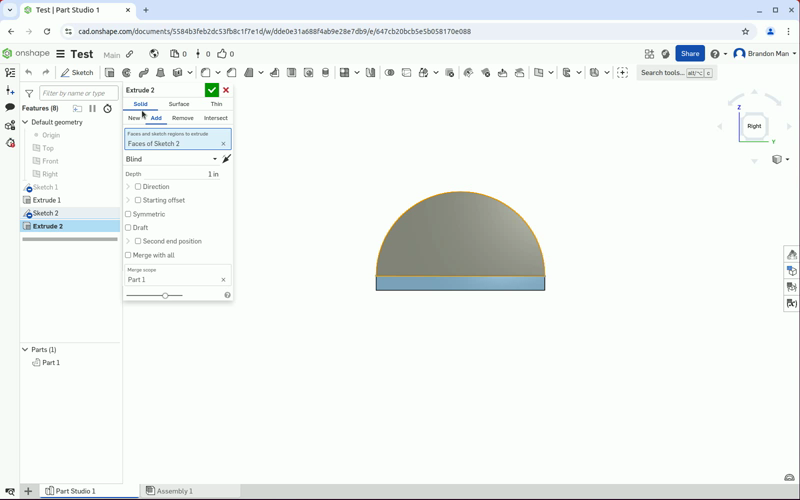
mouse_move(137, 120)
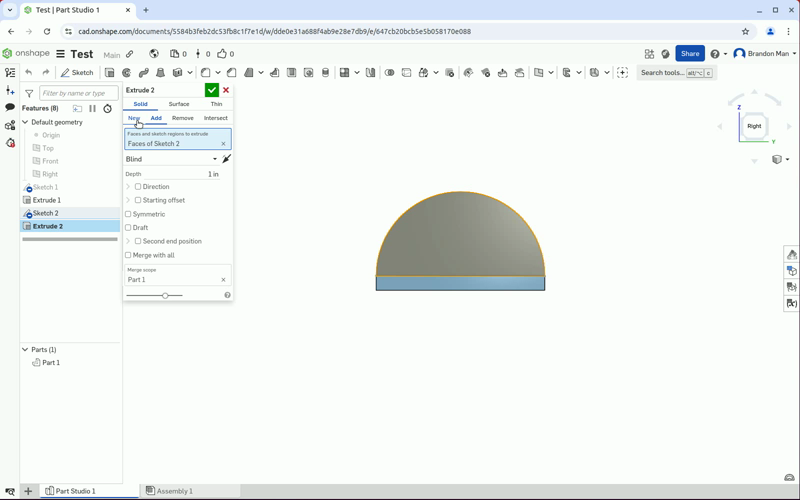
click(137, 120)
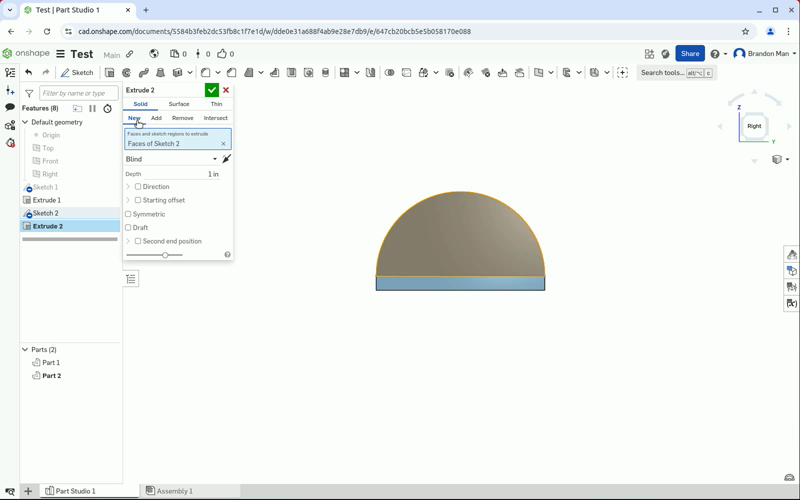
key(tab, 4)
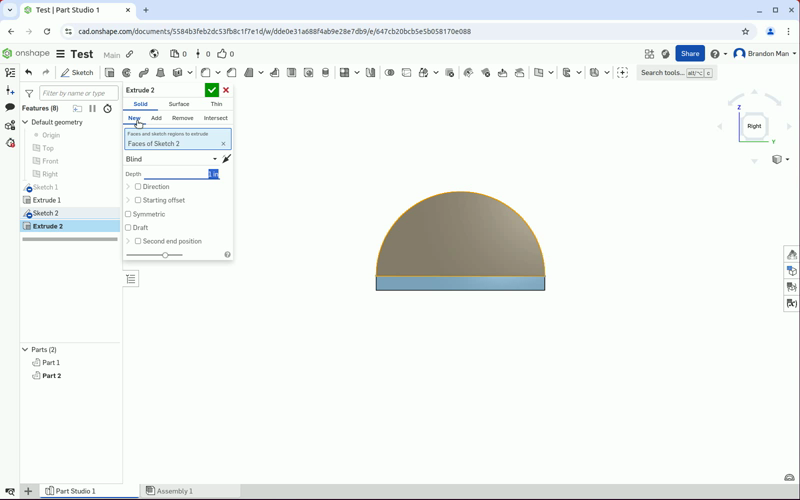
text(23.108)
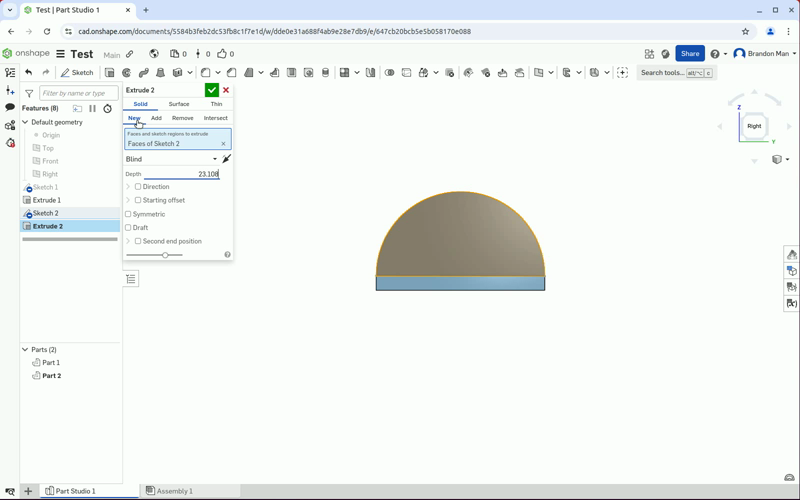
key(enter)
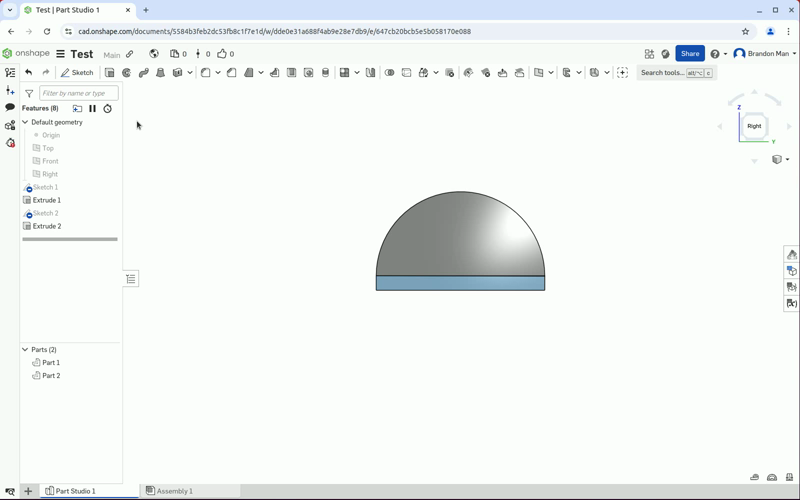
key(shift+h)
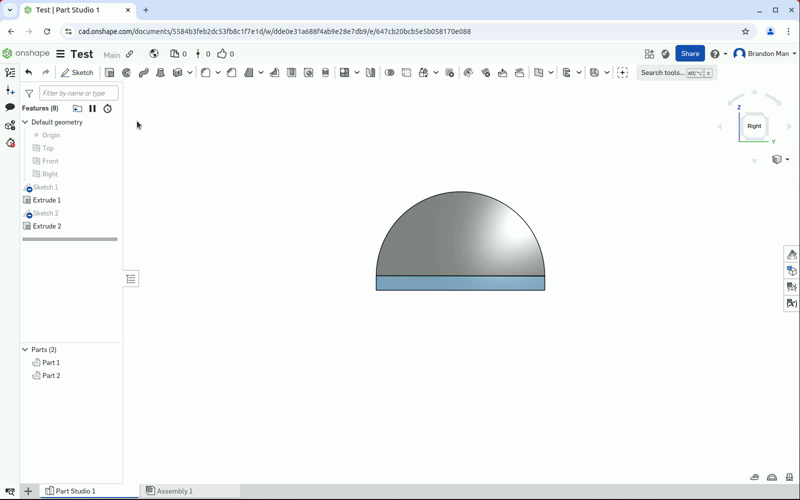
key(shift+h)
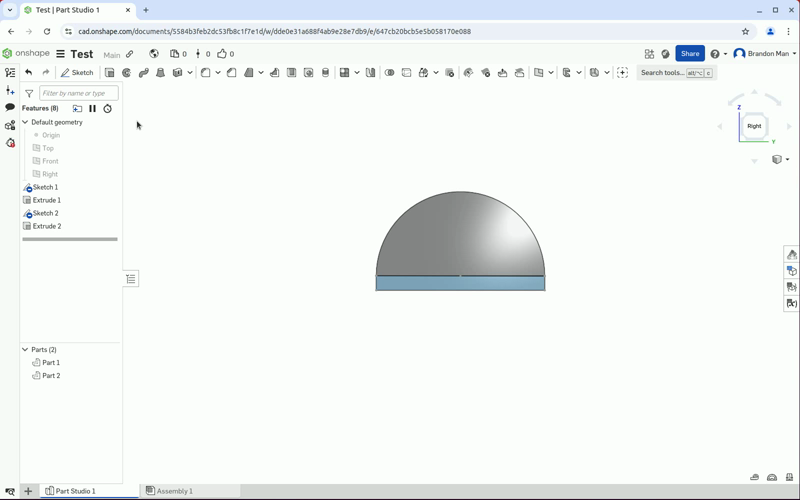
key(shift+7)
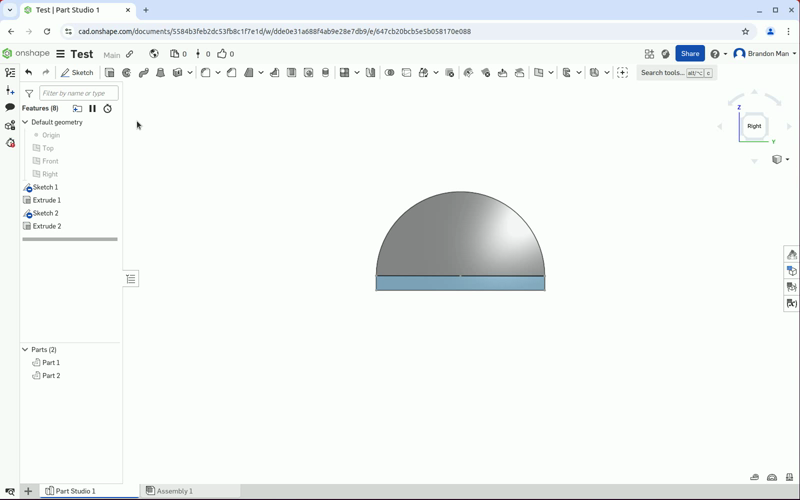
key(right, 2)
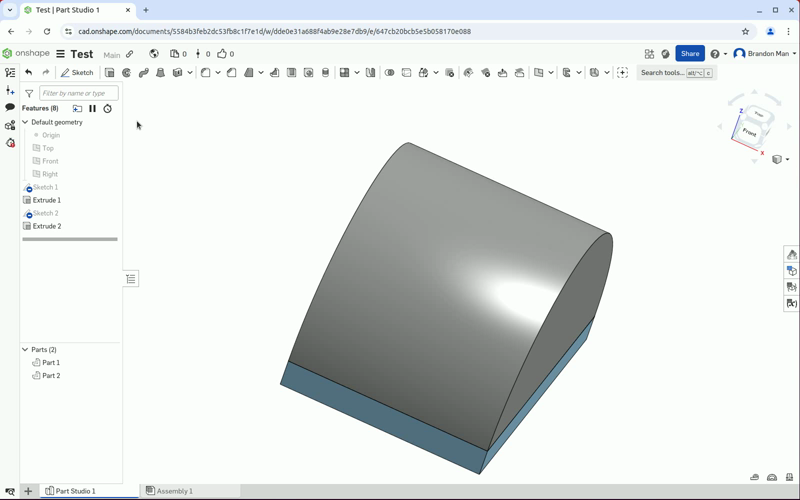
key(down, 2)
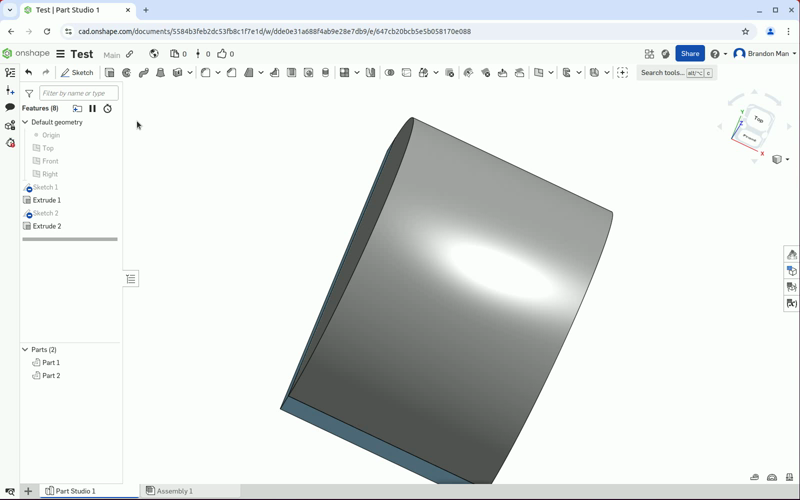
key(up, 2)
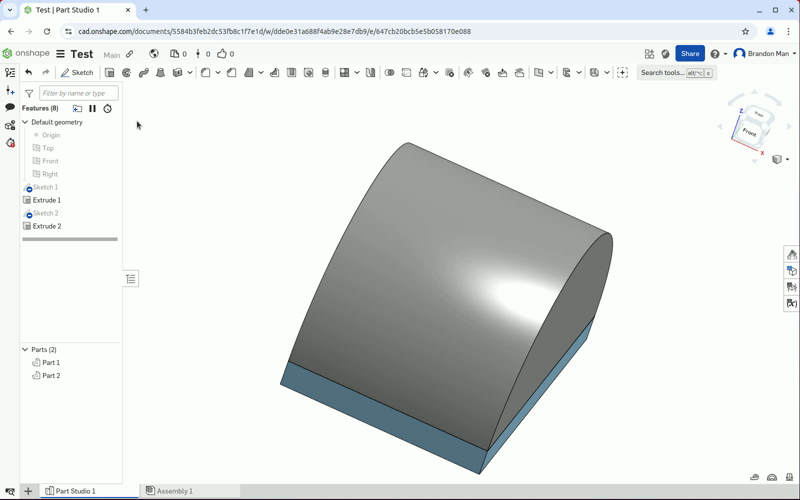
key(left, 2)
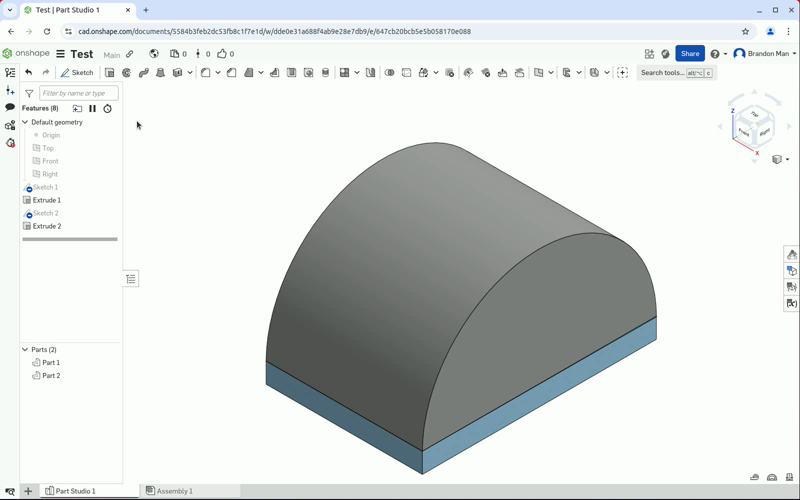
mouse_move(73, 189)
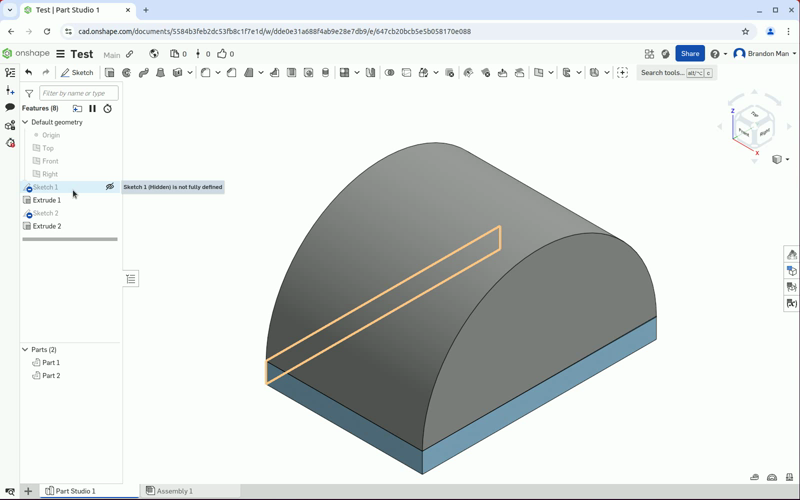
click(73, 189)